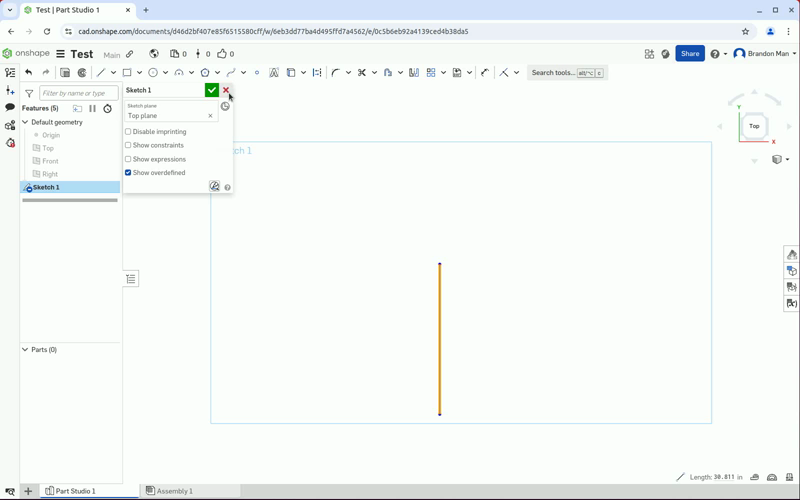
key(shift+h)
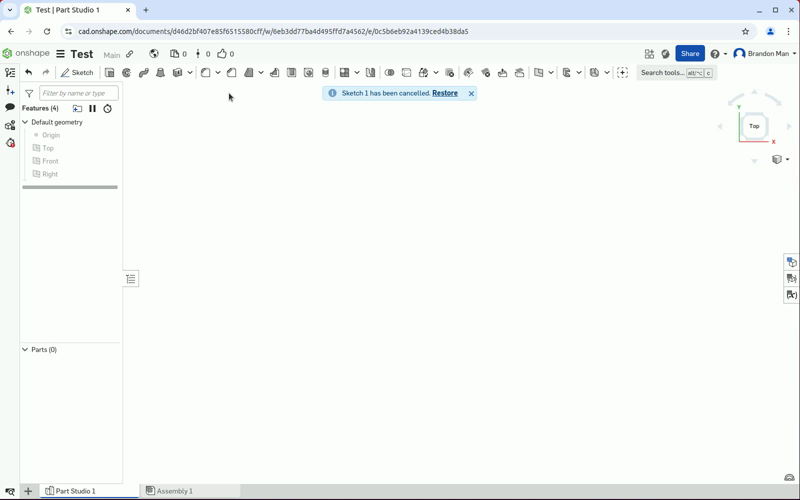
mouse_move(73, 352)
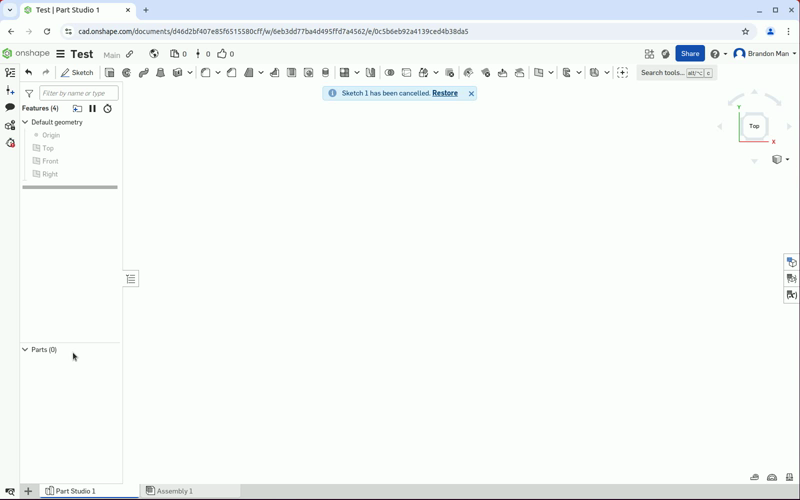
key(y)
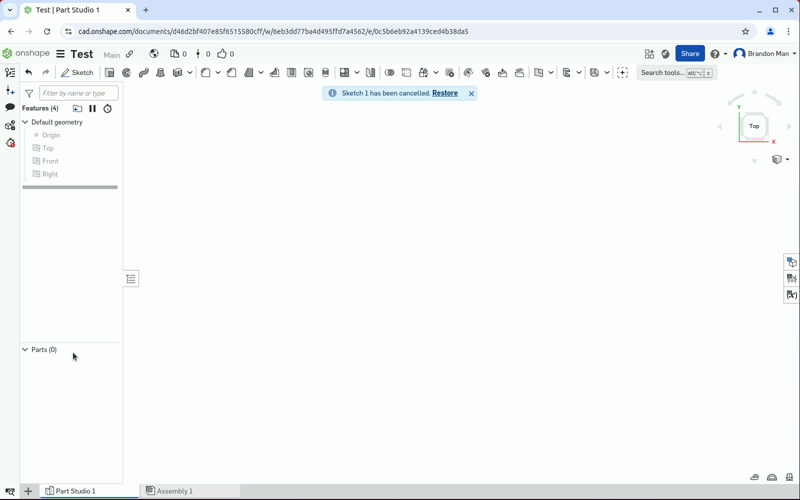
key(shift+p)
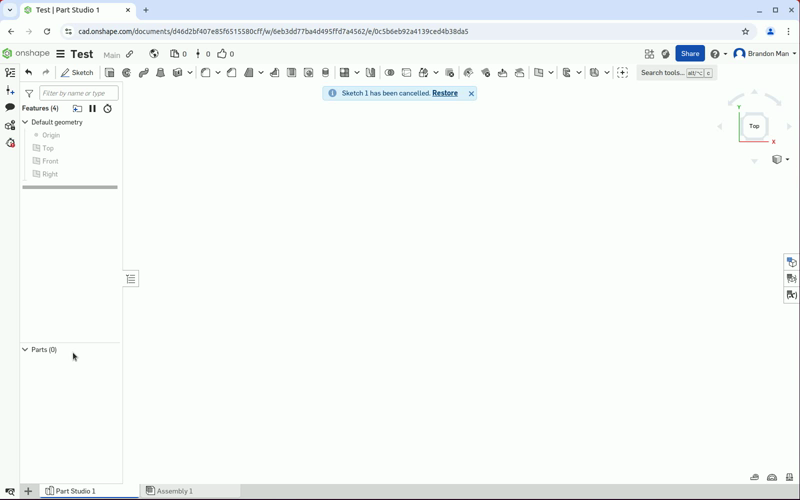
key(space)
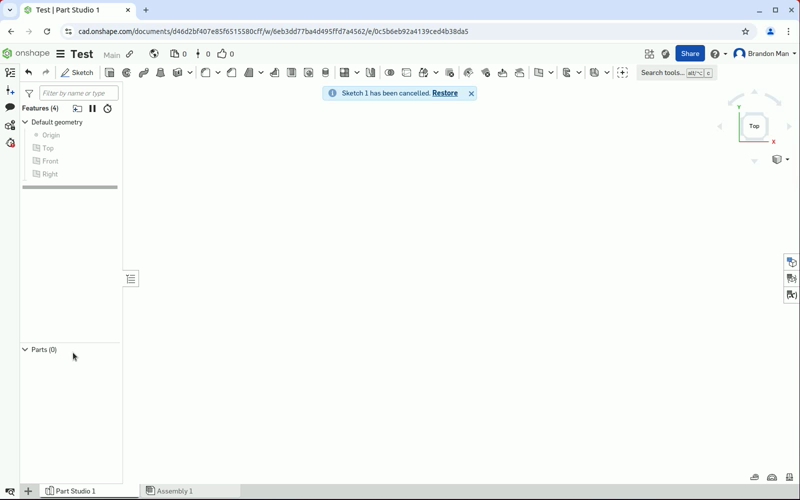
key_down(shift)
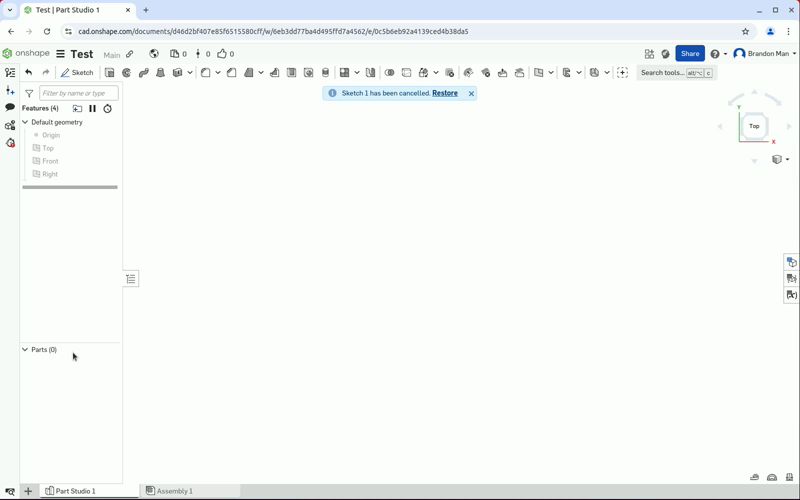
key(up)
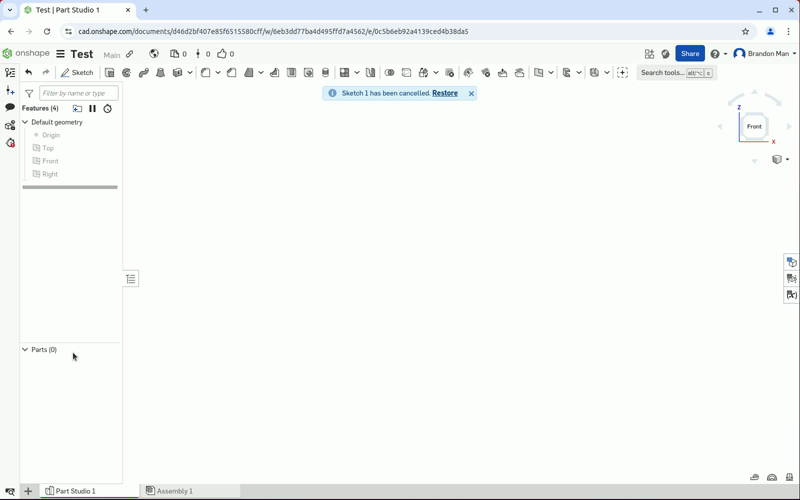
key_up(shift)
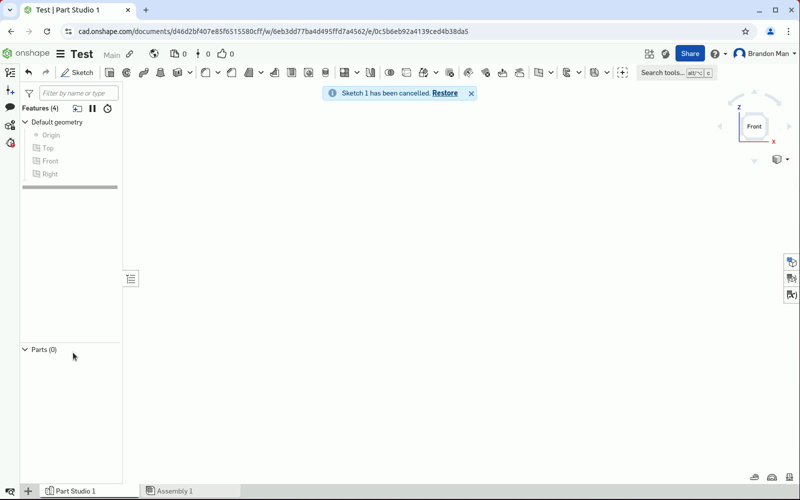
mouse_move(73, 352)
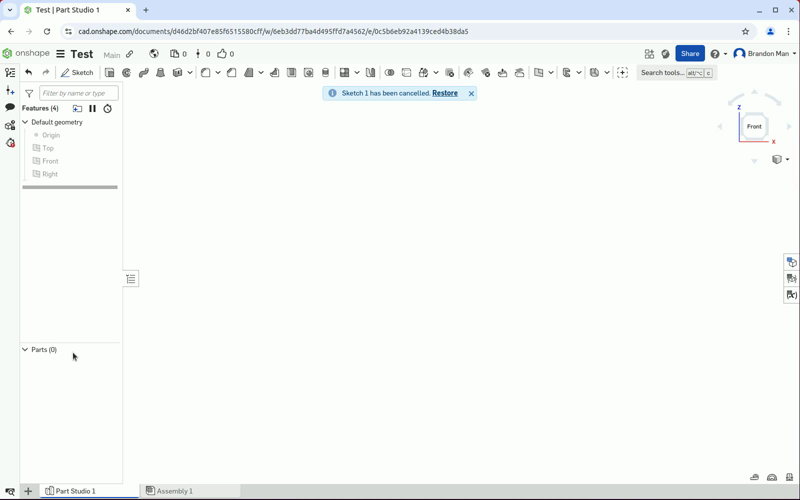
key(shift+y)
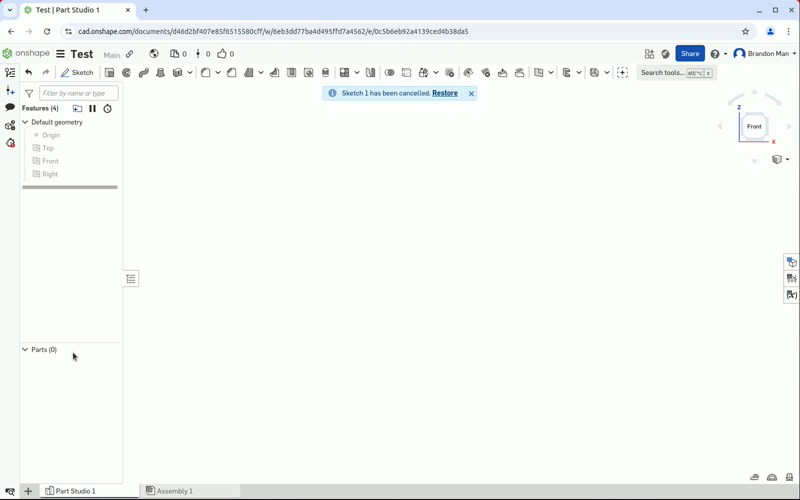
key(shift+s)
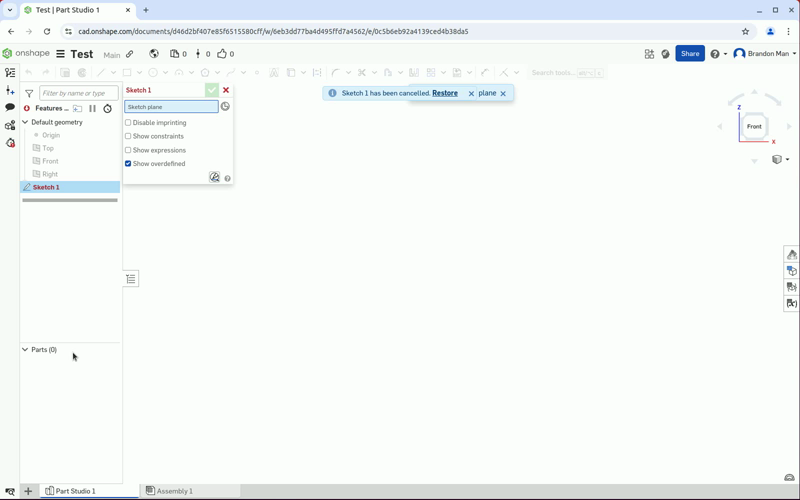
mouse_move(73, 163)
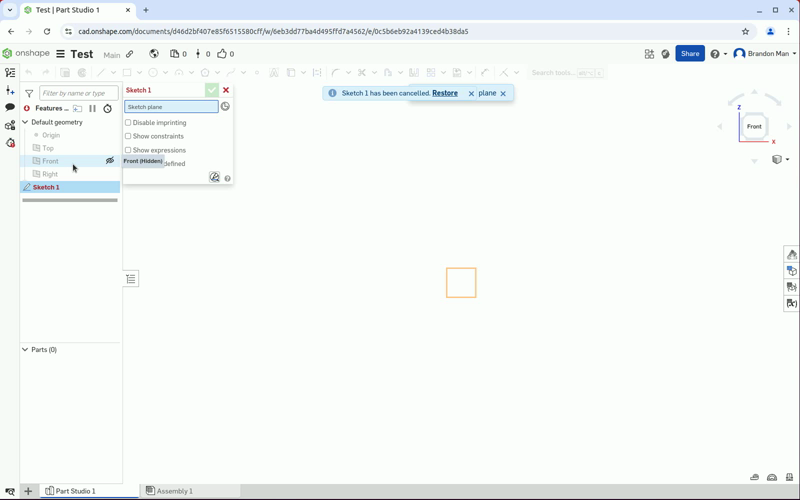
click(73, 163)
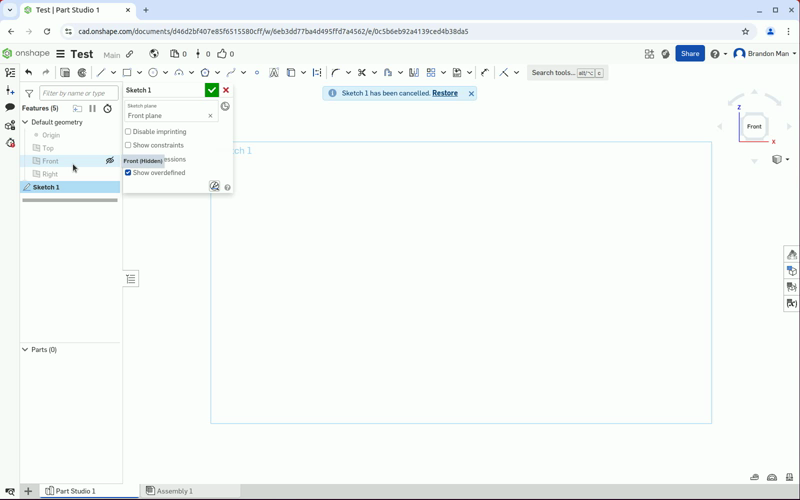
mouse_move(73, 352)
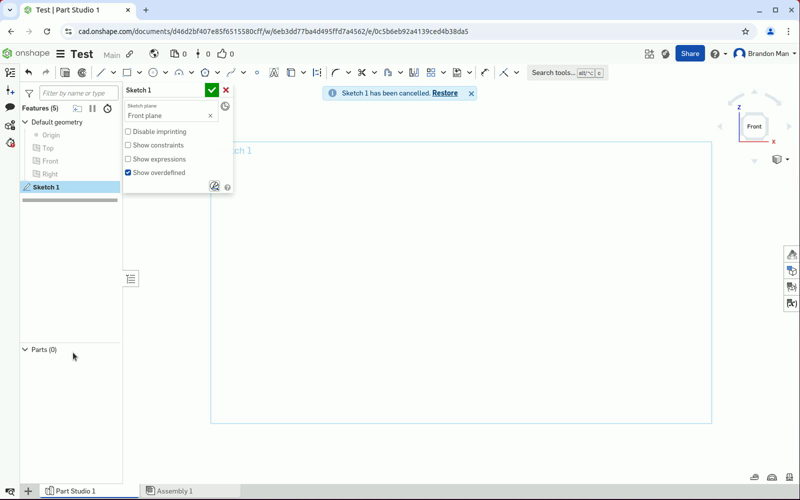
key(y)
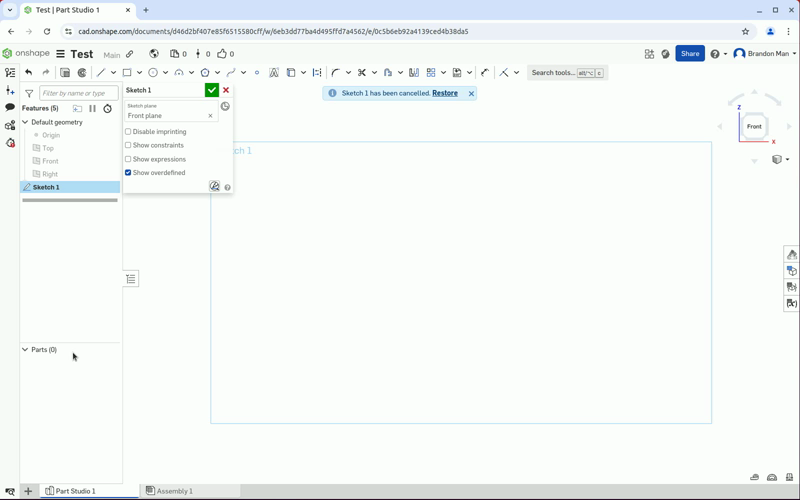
key(l)
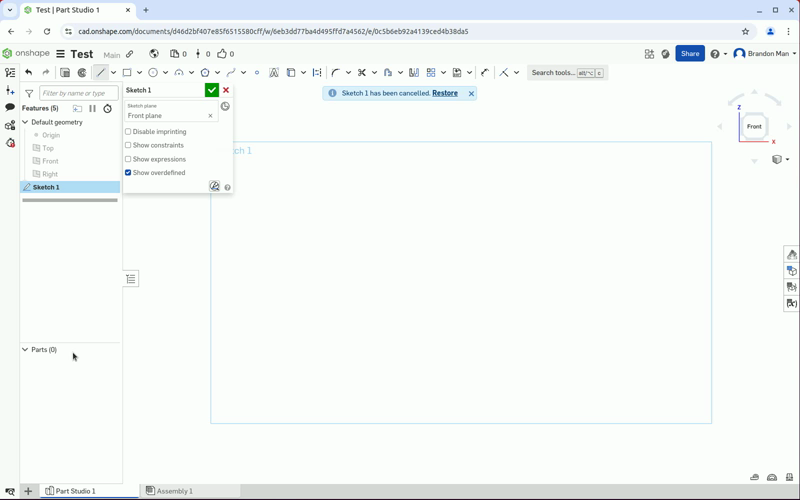
key_down(shift)
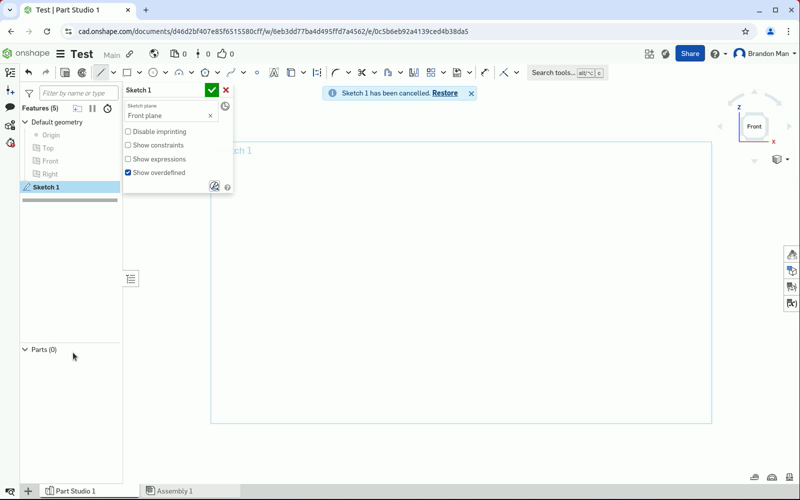
mouse_move(348, 352)
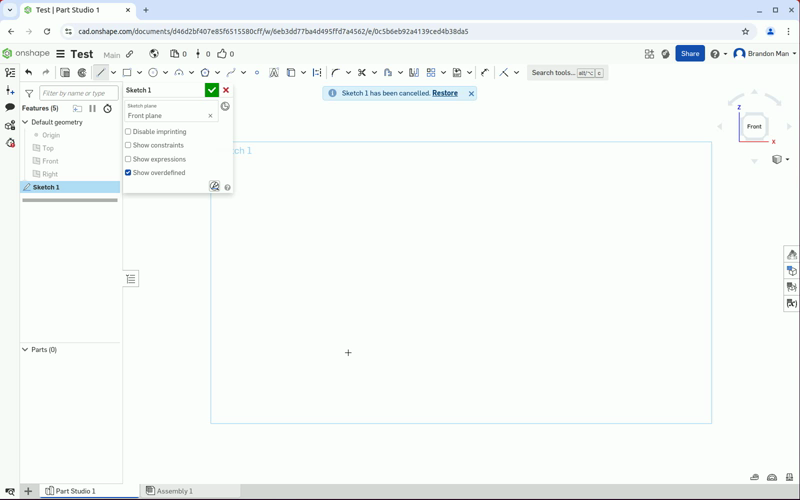
click(348, 352)
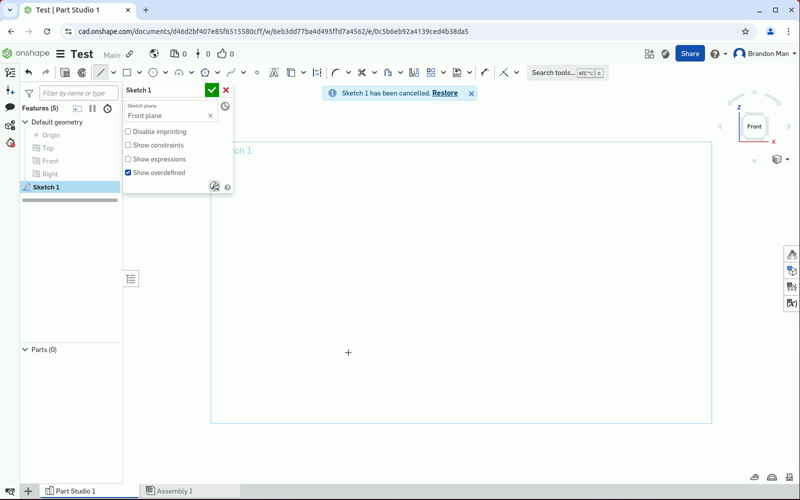
key_up(shift)
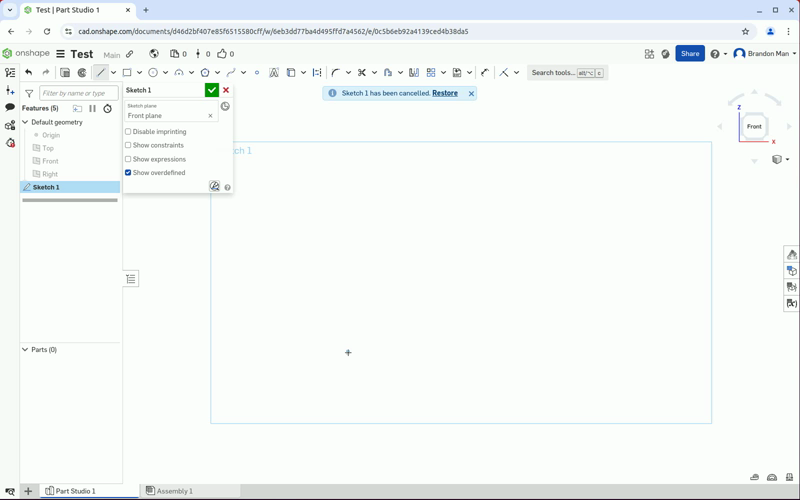
key_down(shift)
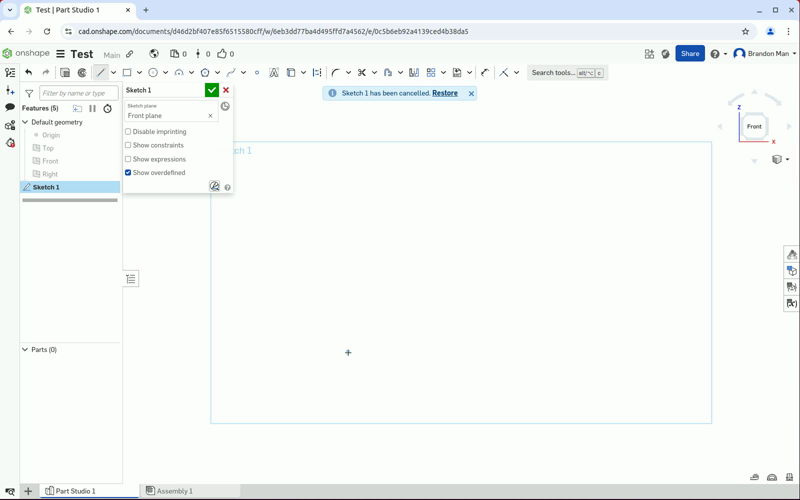
mouse_move(550, 352)
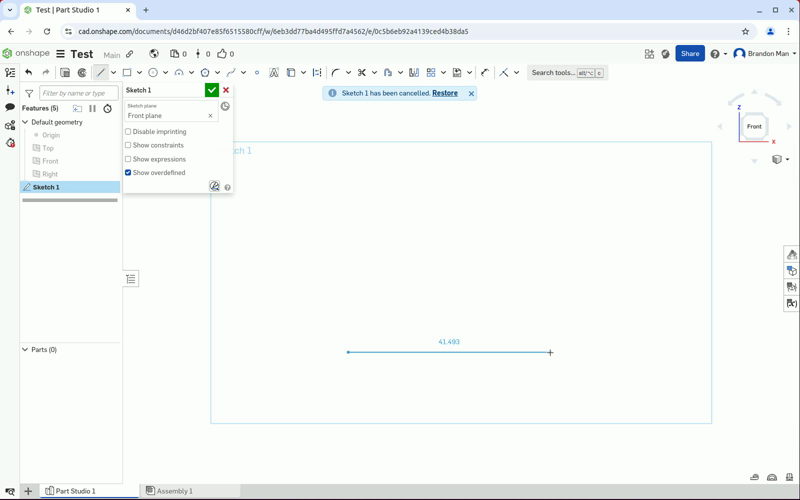
click(550, 352)
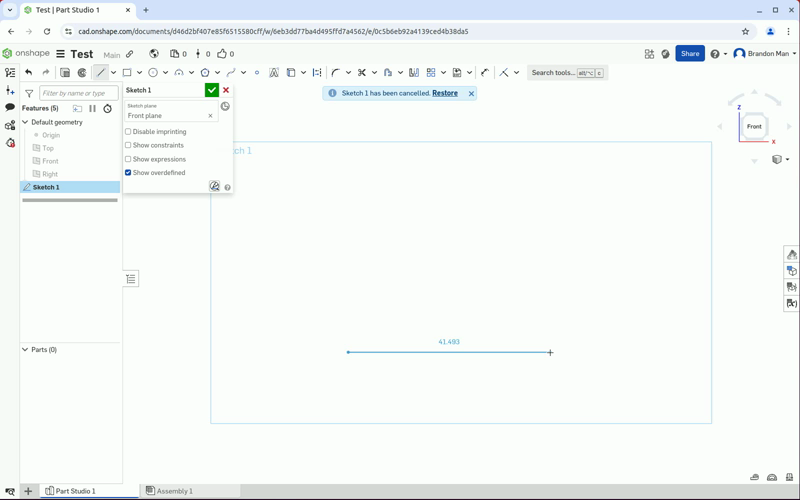
key_up(shift)
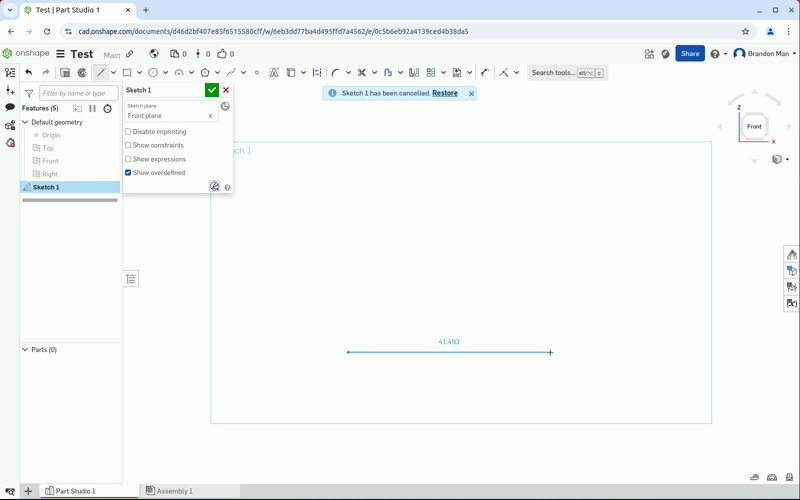
key_down(shift)
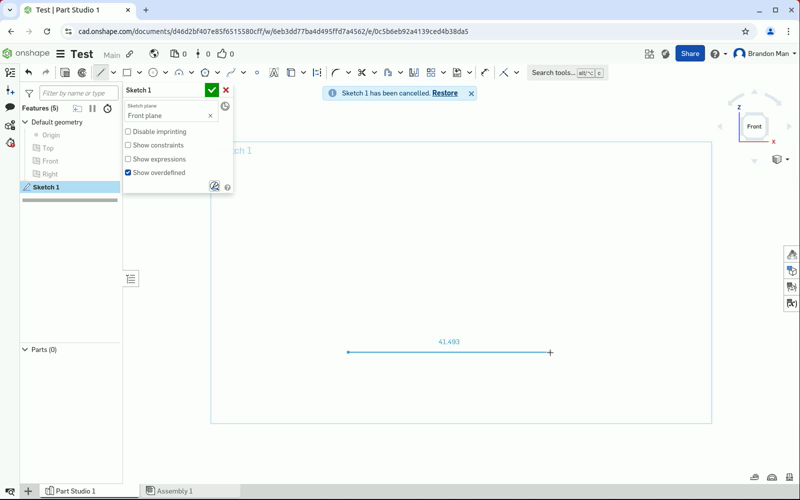
mouse_move(550, 284)
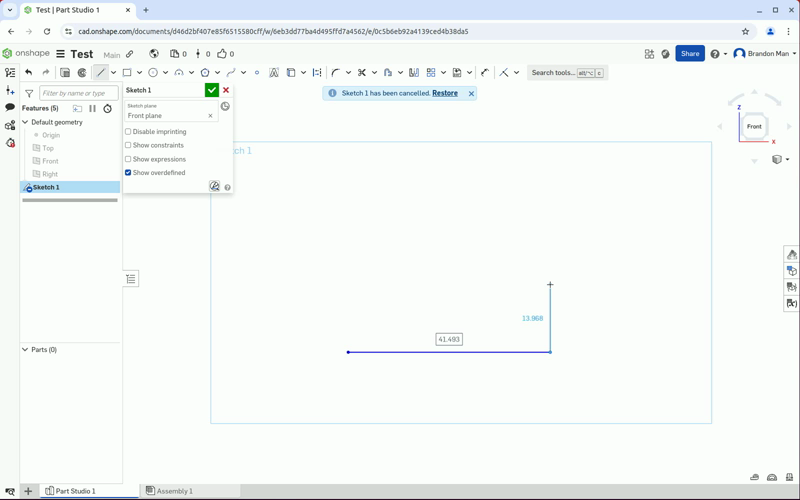
click(550, 284)
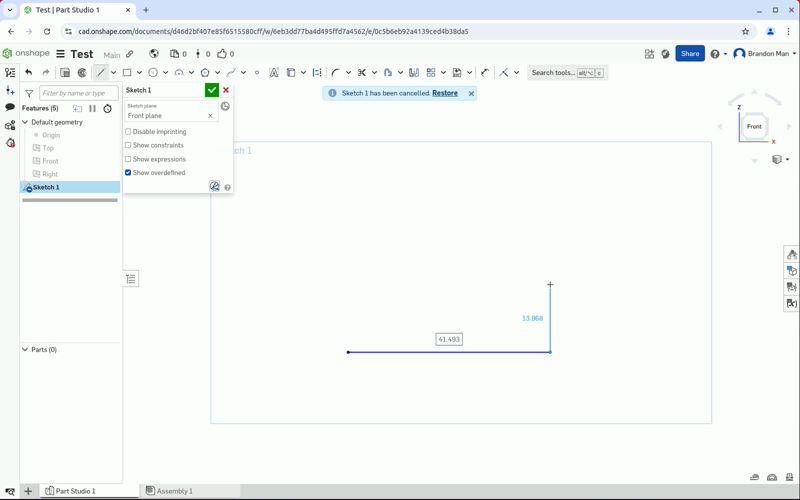
key_up(shift)
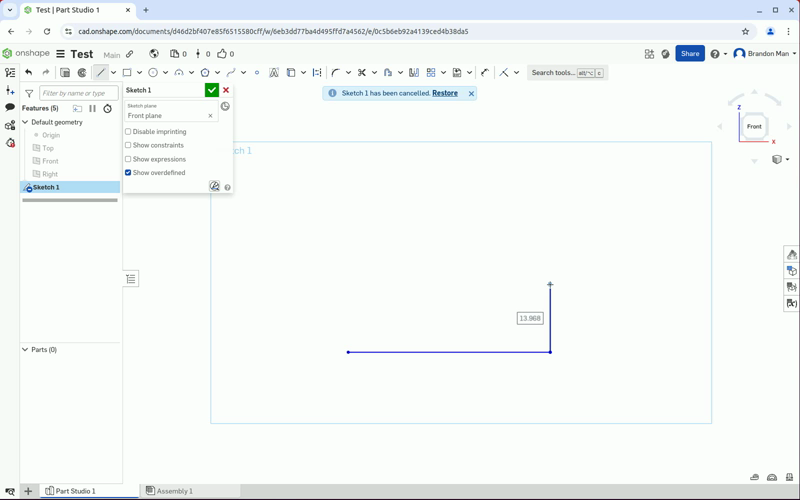
key_down(shift)
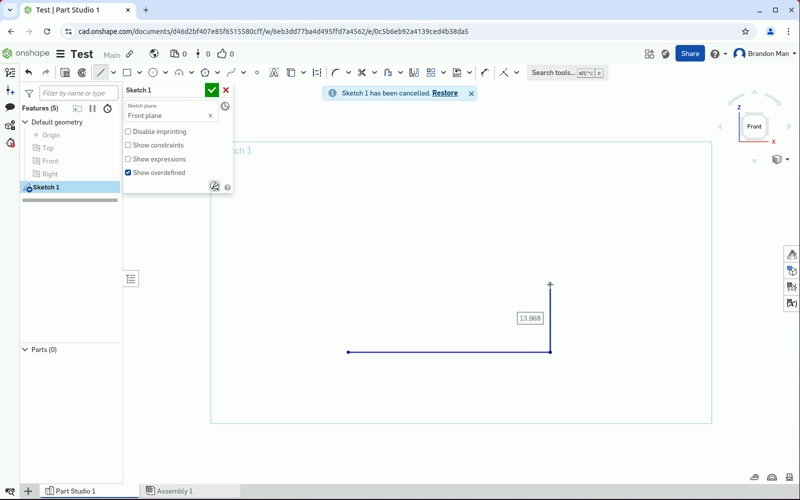
mouse_move(403, 245)
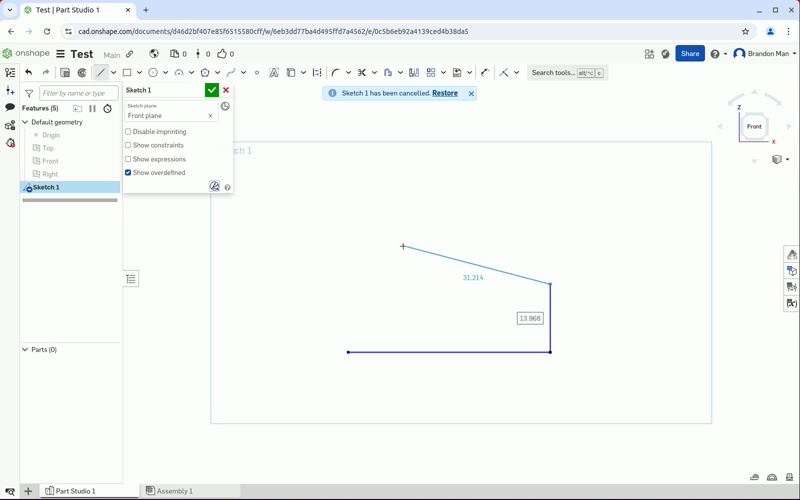
click(403, 245)
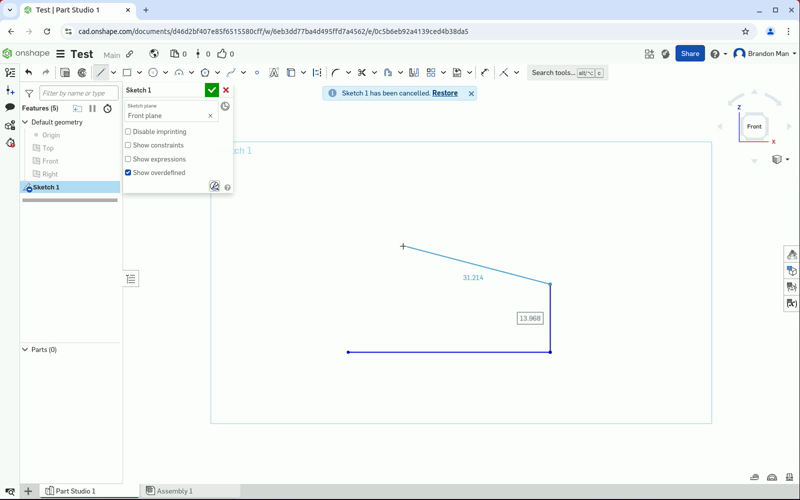
key_up(shift)
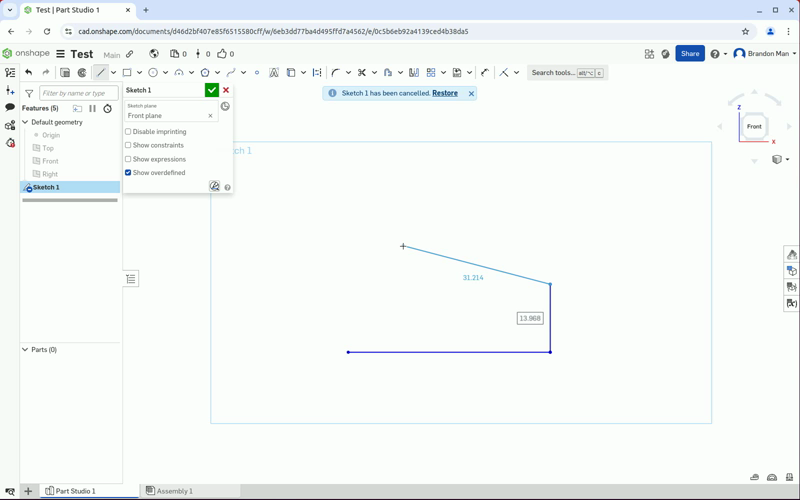
key_down(shift)
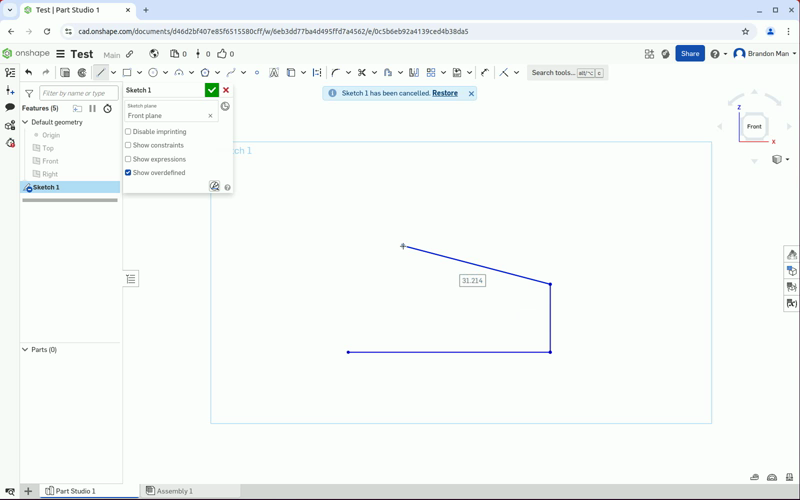
mouse_move(433, 245)
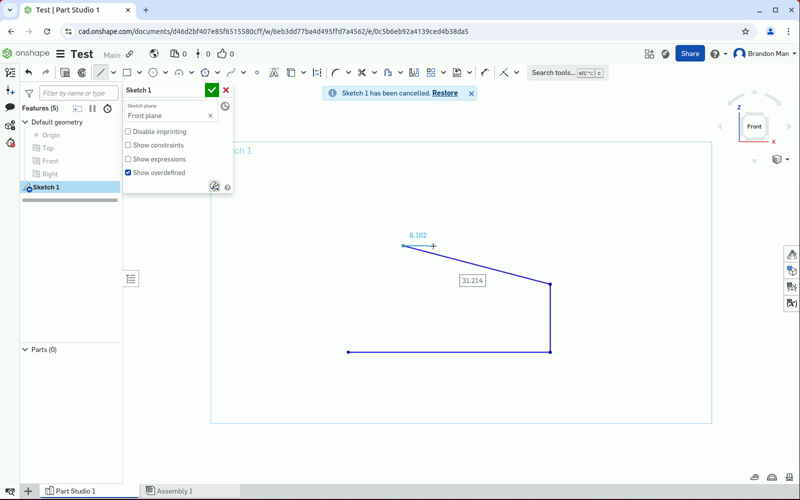
mouse_move(348, 245)
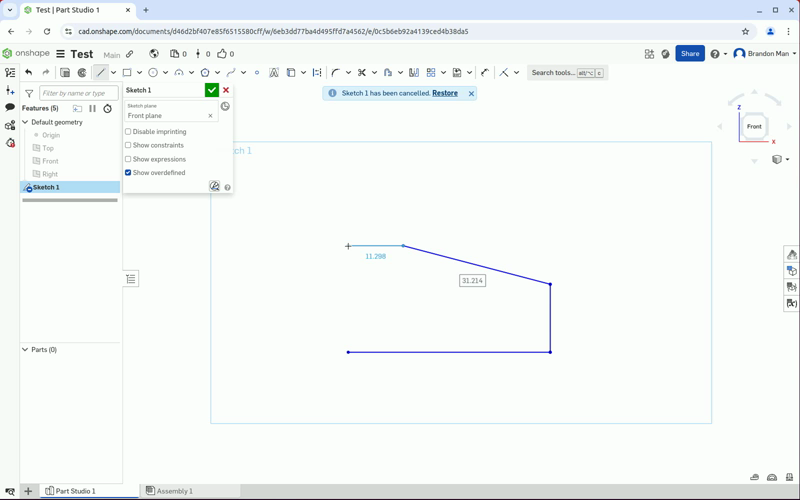
click(348, 245)
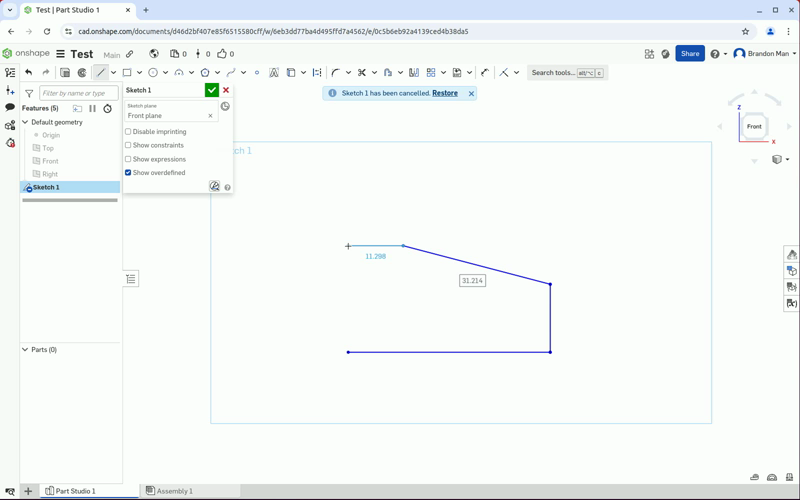
key_up(shift)
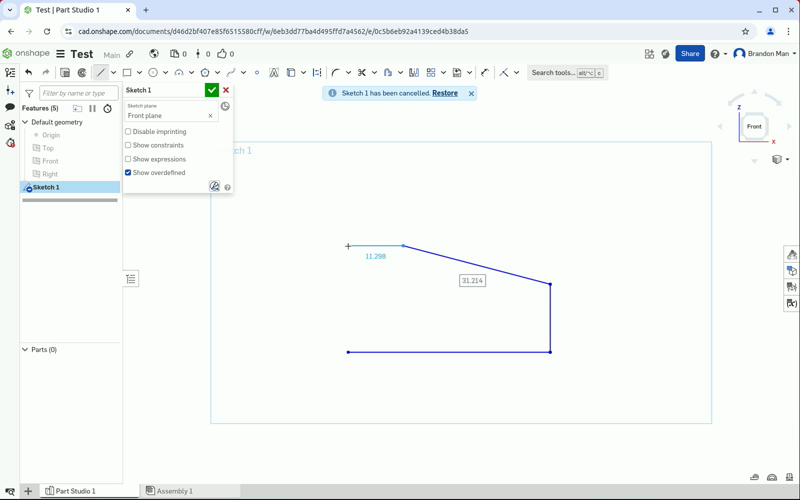
key_down(shift)
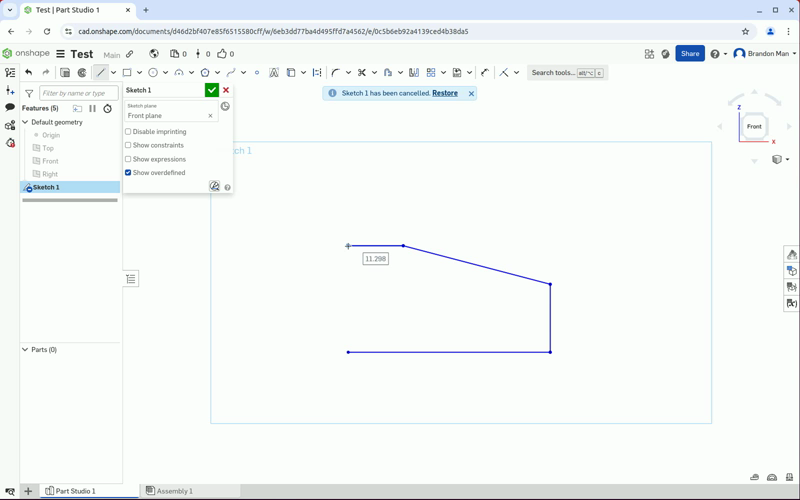
mouse_move(348, 352)
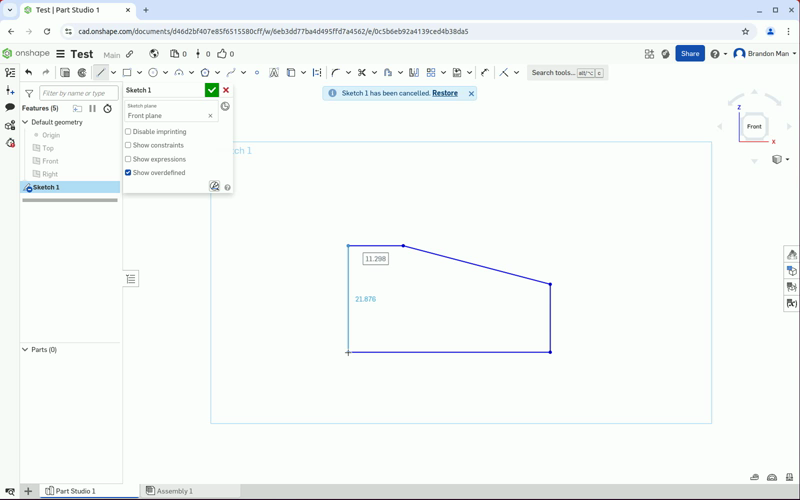
key_up(shift)
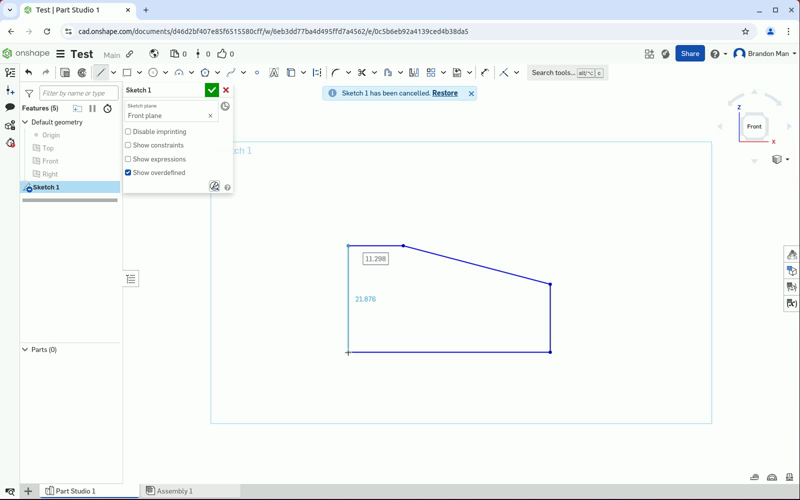
click(348, 352)
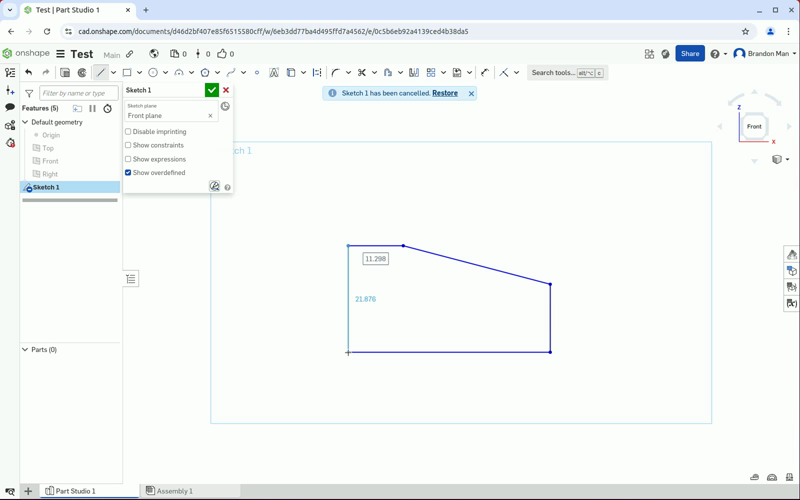
key(esc)
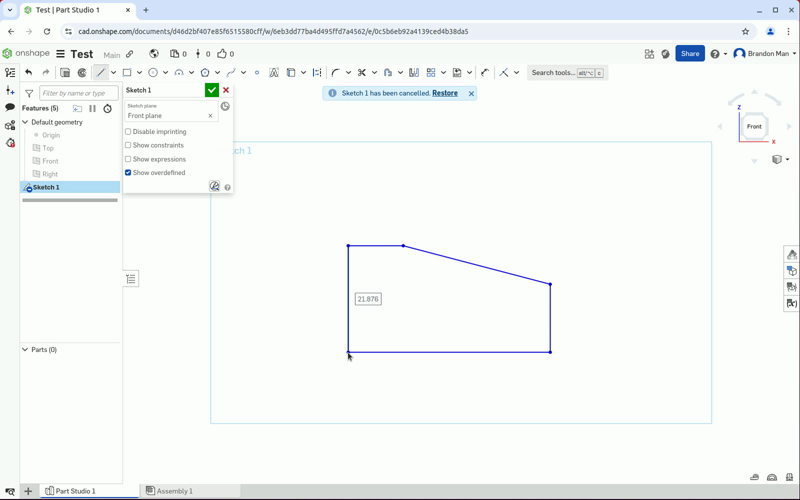
key(c)
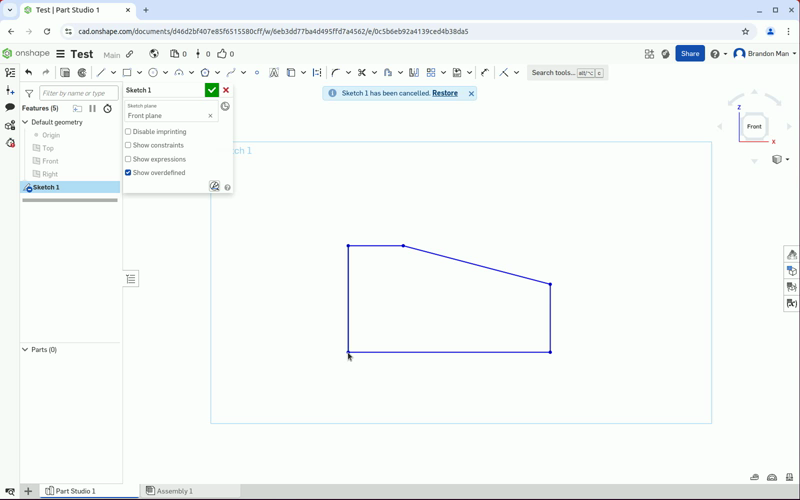
key_down(shift)
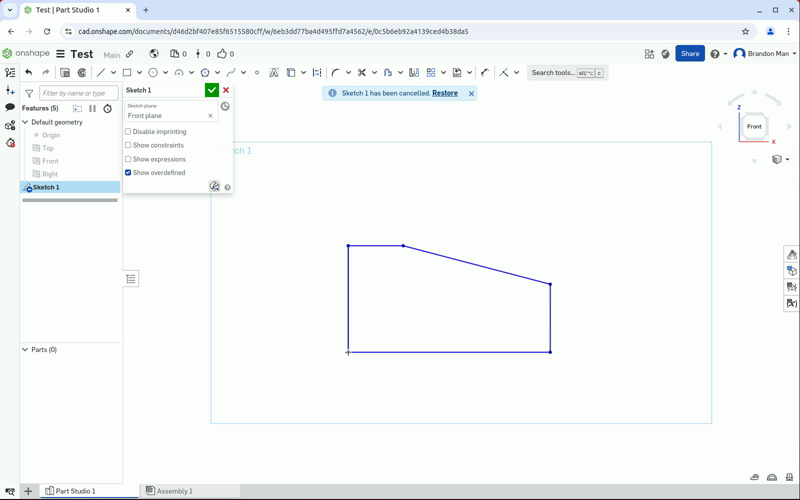
mouse_move(516, 318)
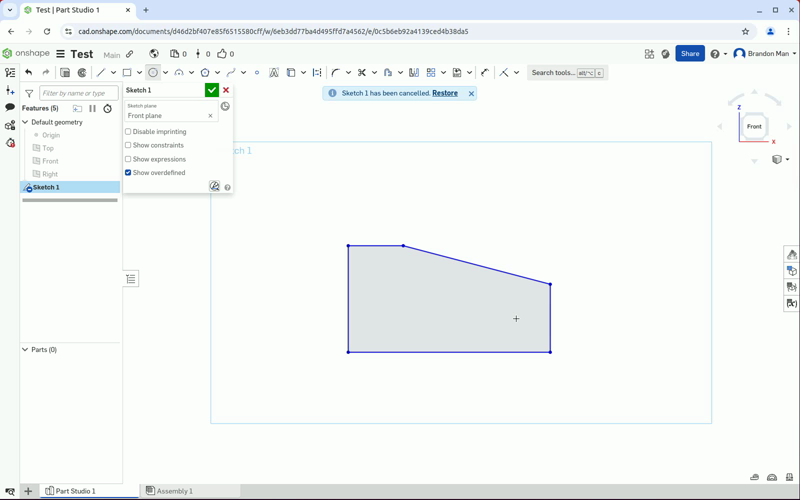
click(516, 318)
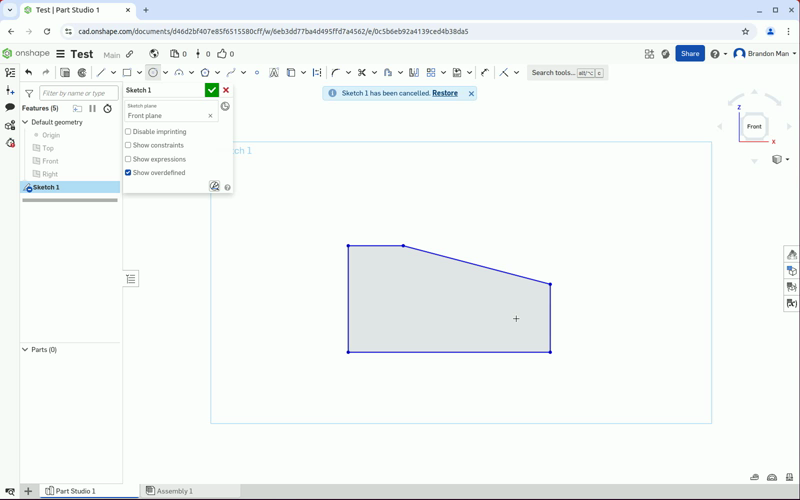
key_up(shift)
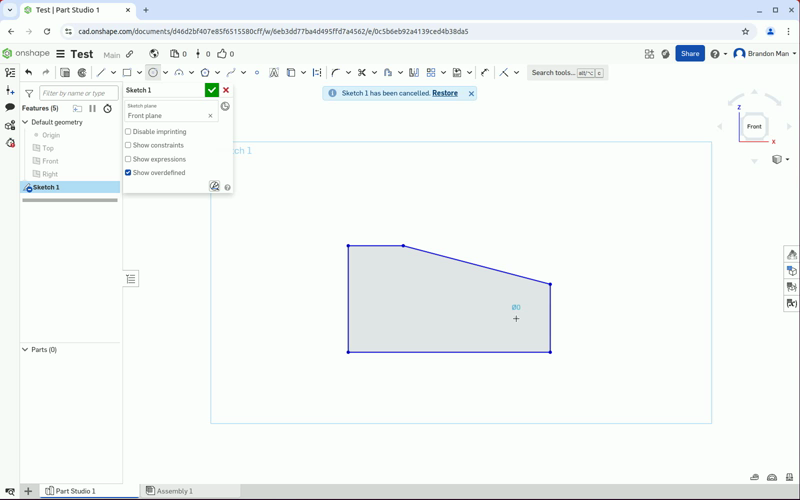
mouse_move(531, 318)
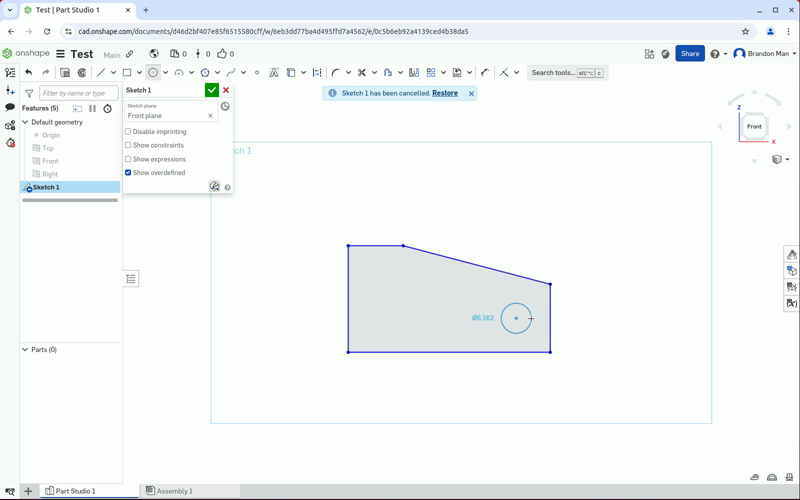
click(531, 318)
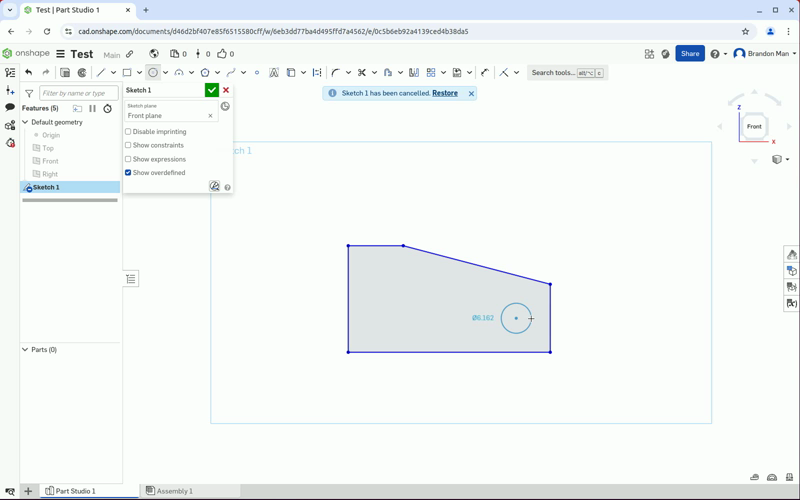
key(esc)
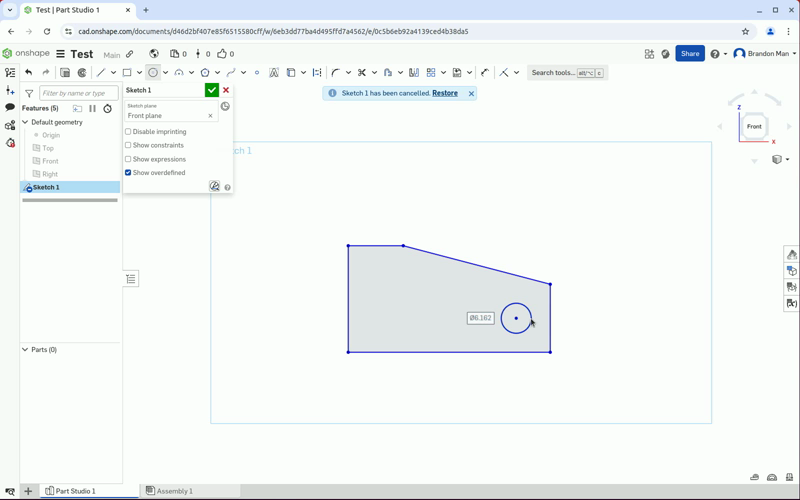
mouse_move(434, 320)
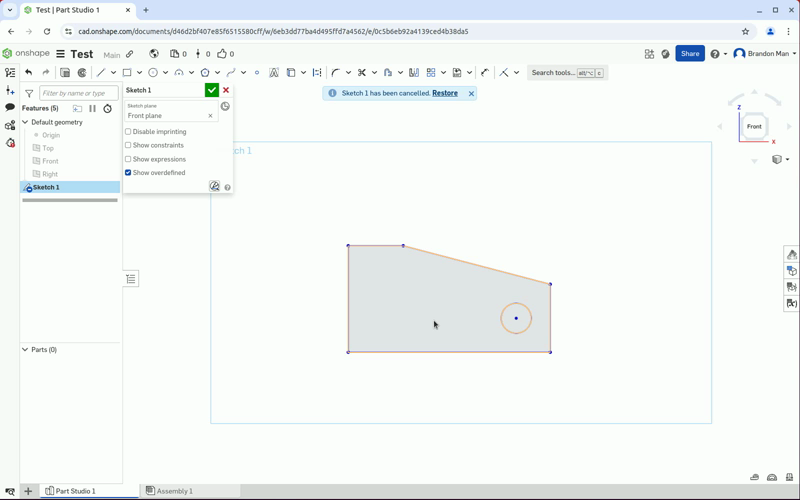
click(434, 320)
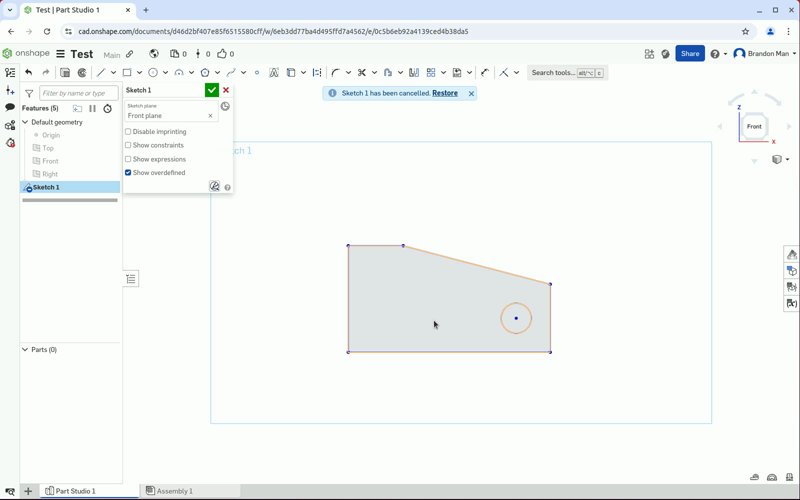
mouse_move(73, 352)
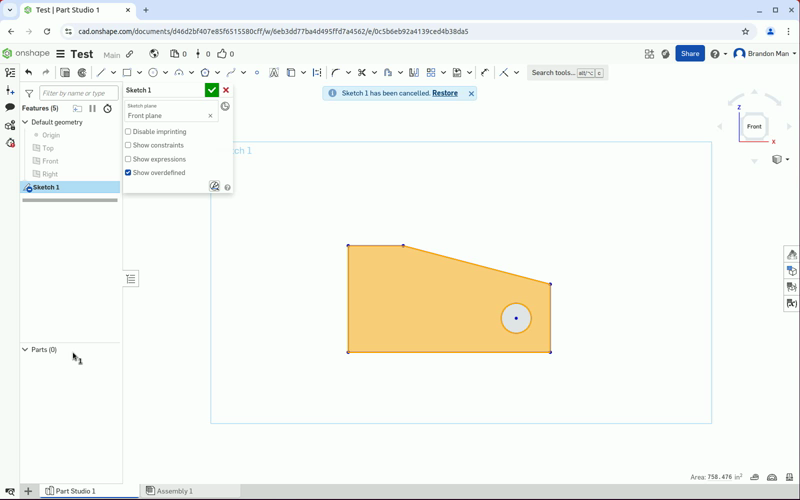
key(shift+y)
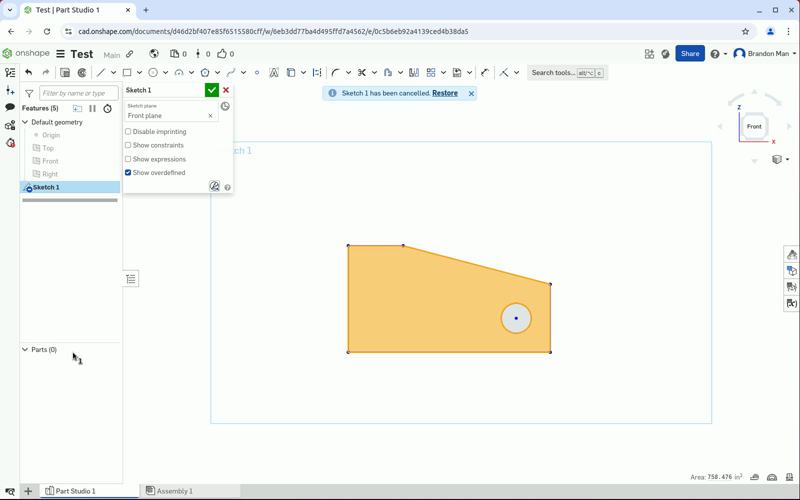
key(shift+e)
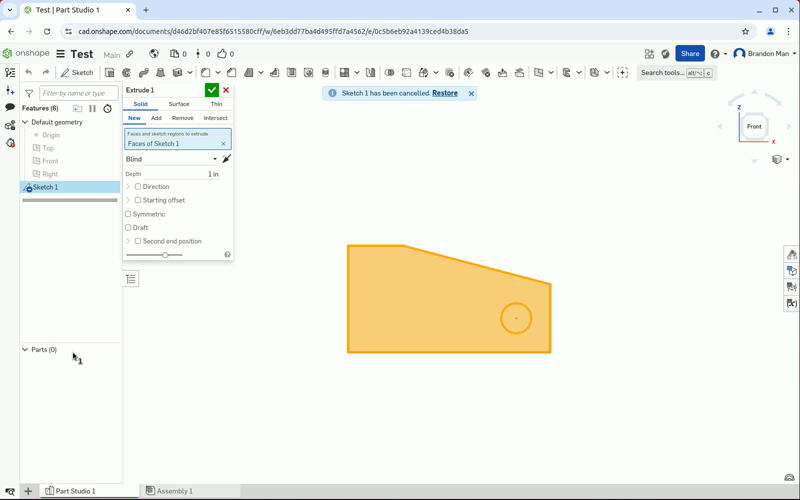
mouse_move(143, 106)
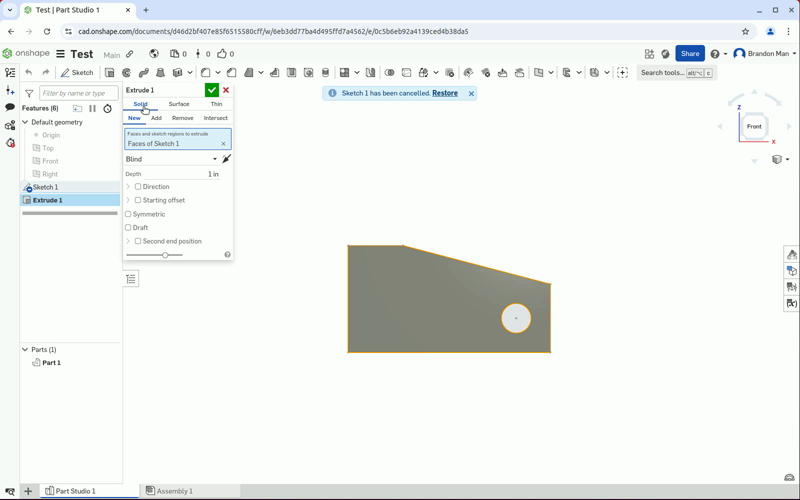
click(143, 106)
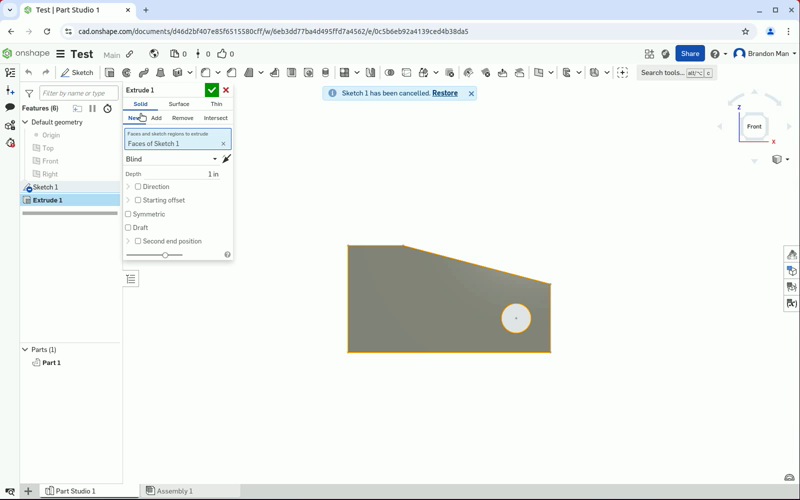
mouse_move(137, 120)
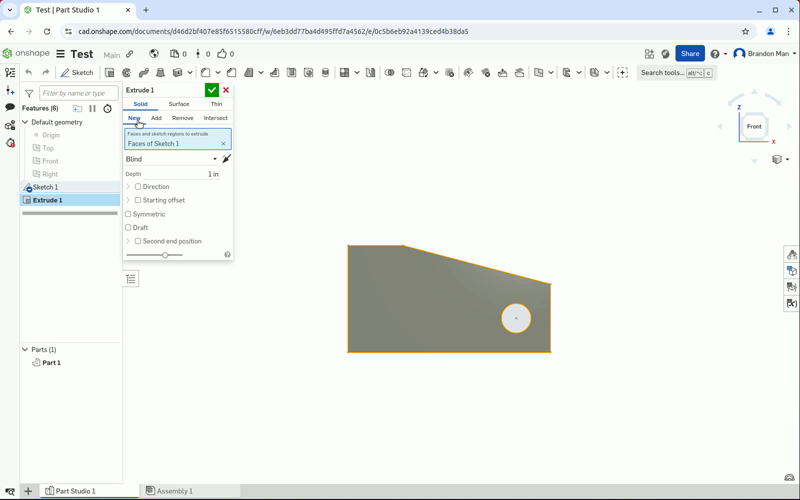
click(137, 120)
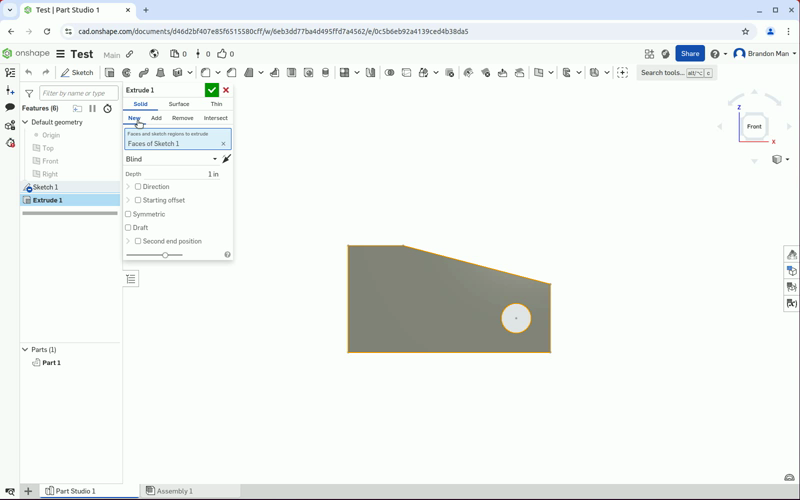
key(tab, 4)
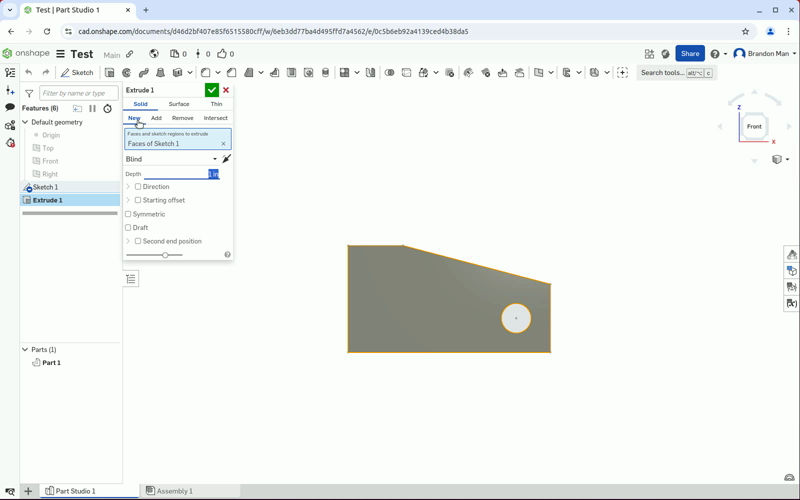
text(4.092)
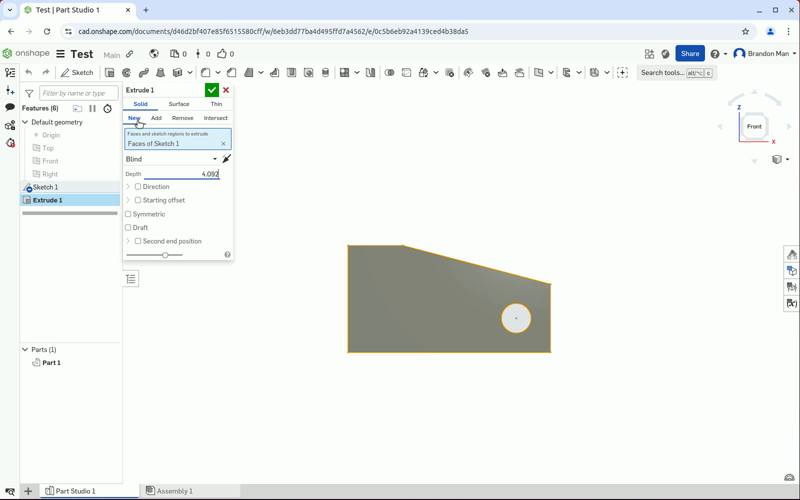
key(enter)
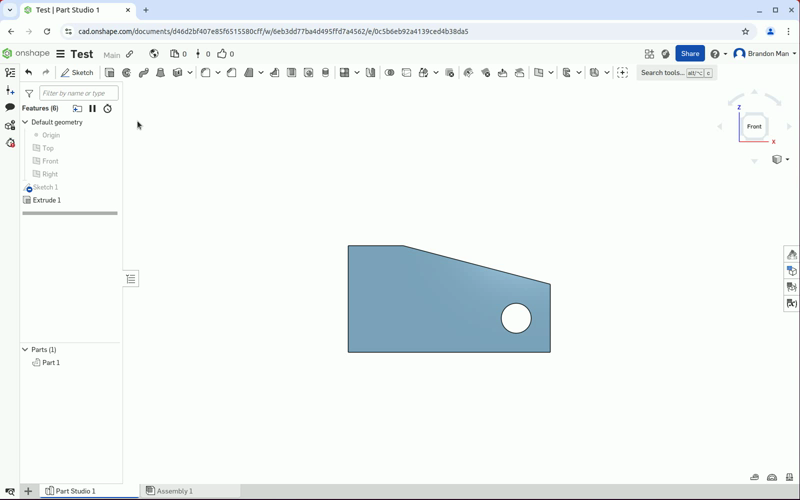
key(shift+h)
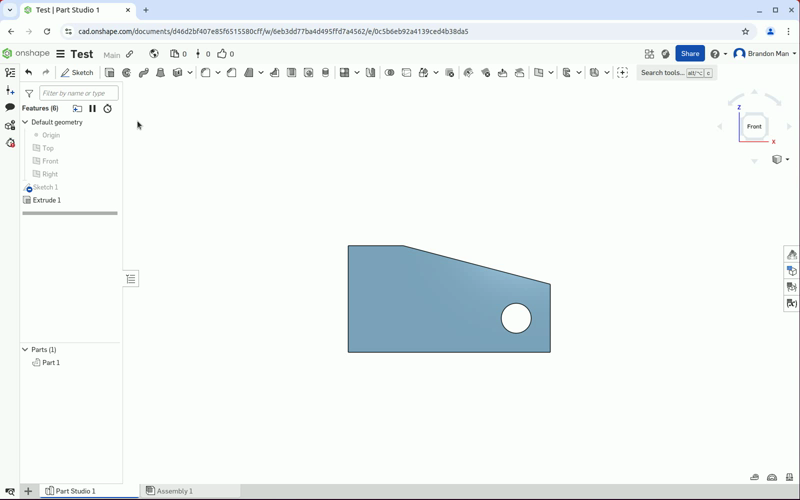
key(shift+h)
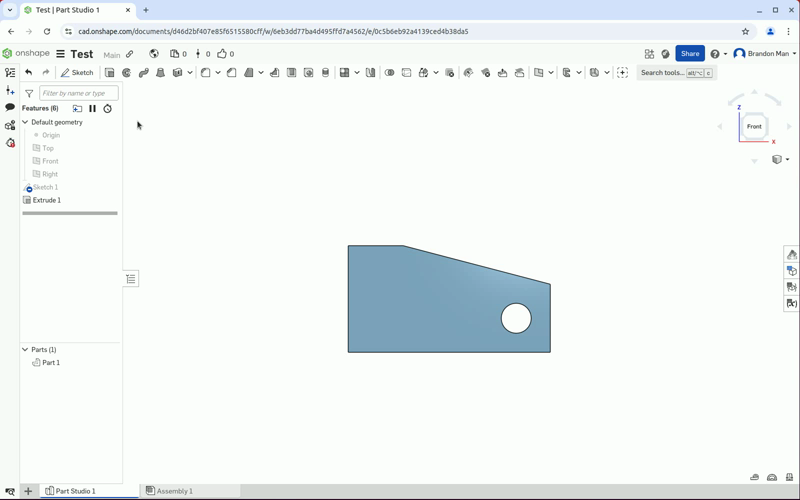
mouse_move(73, 189)
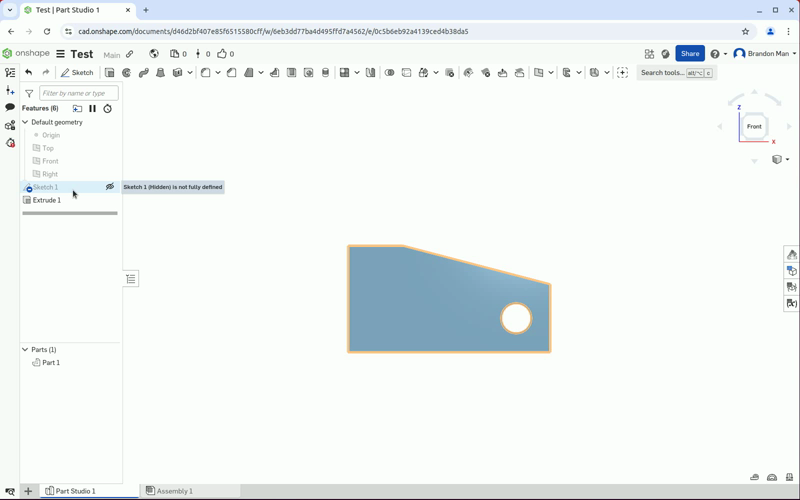
click(73, 189)
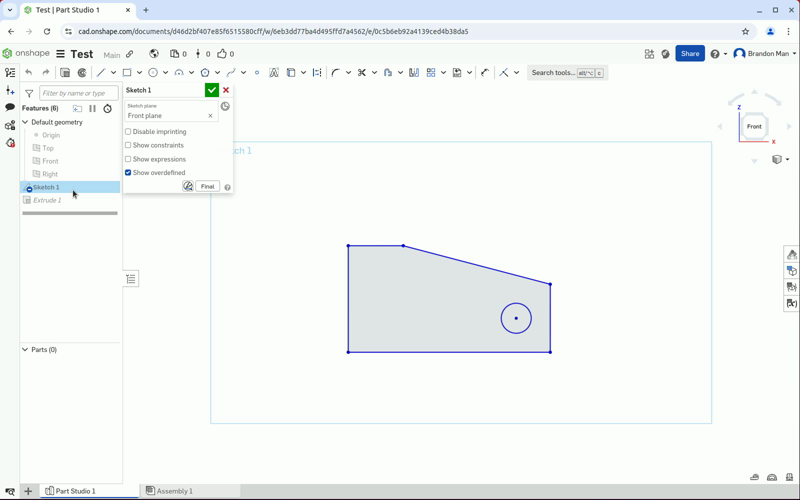
mouse_move(229, 92)
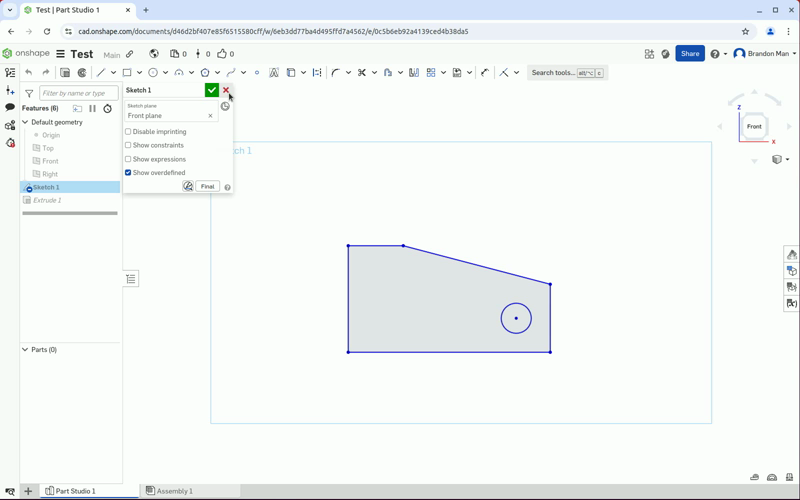
click(229, 92)
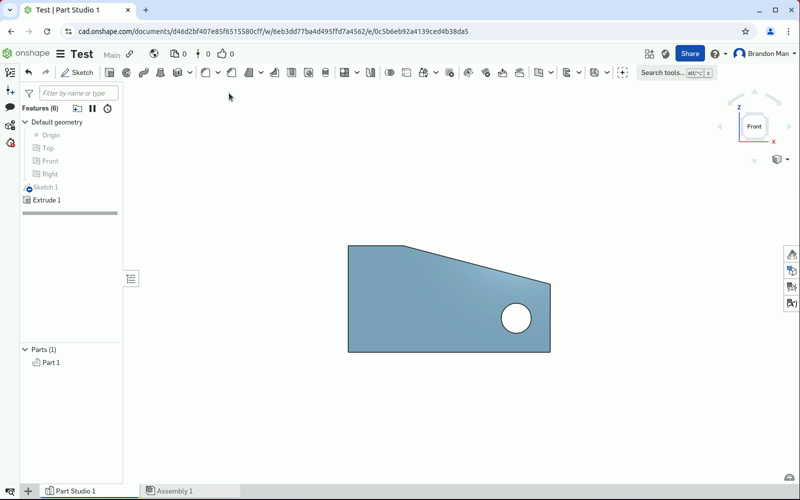
mouse_move(73, 352)
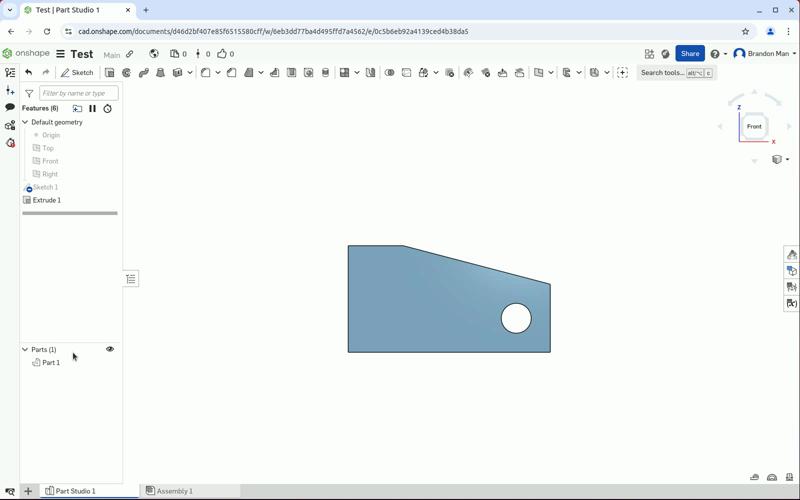
key(y)
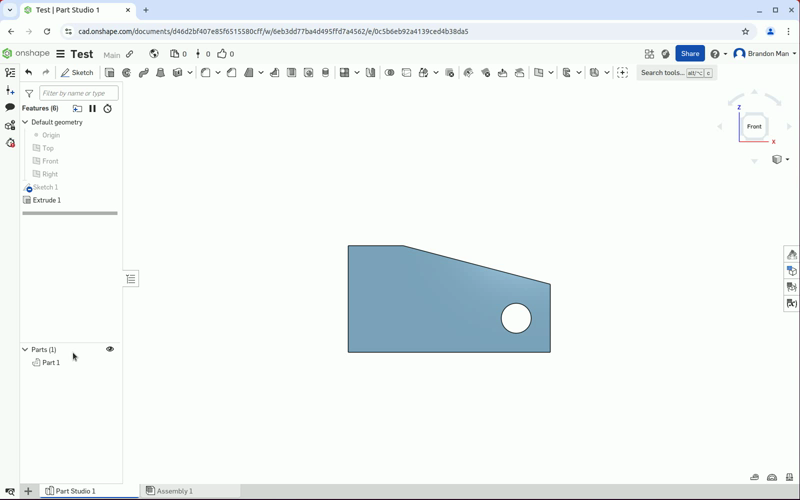
key(shift+p)
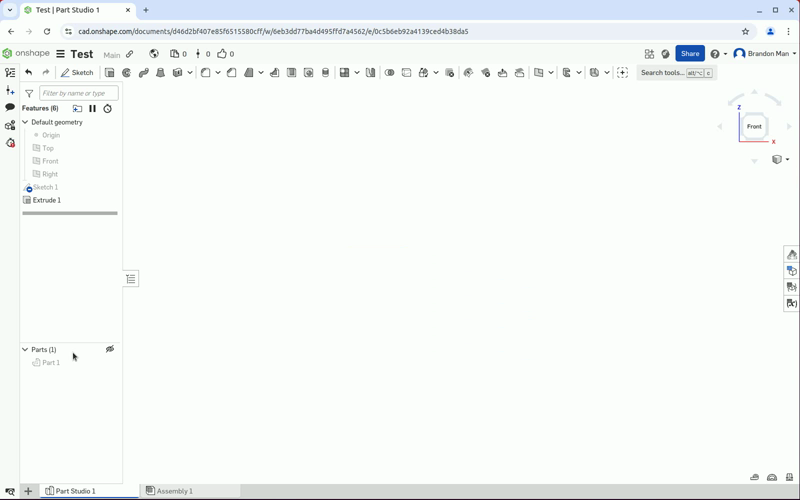
key(space)
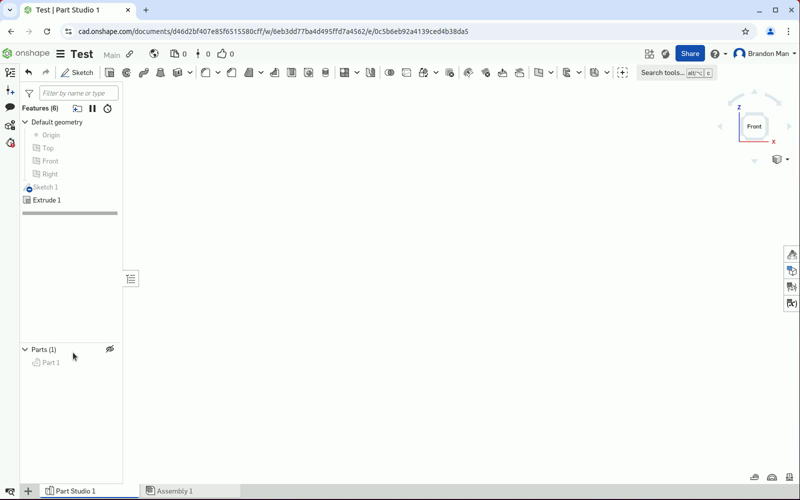
key_down(shift)
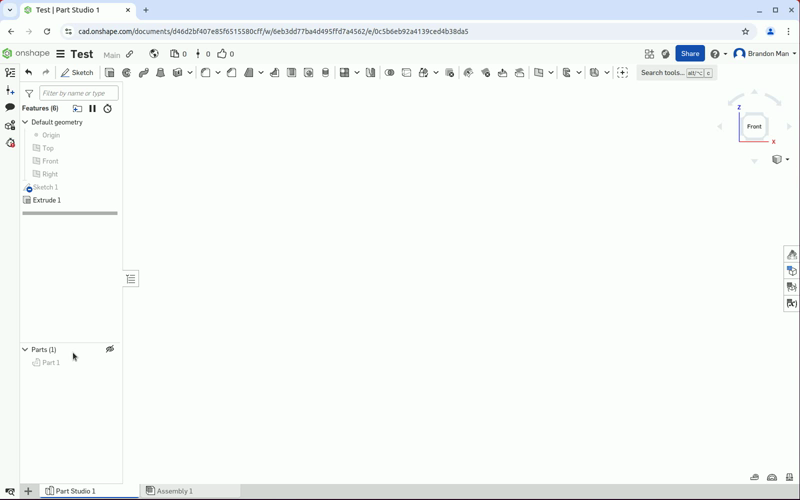
key(left)
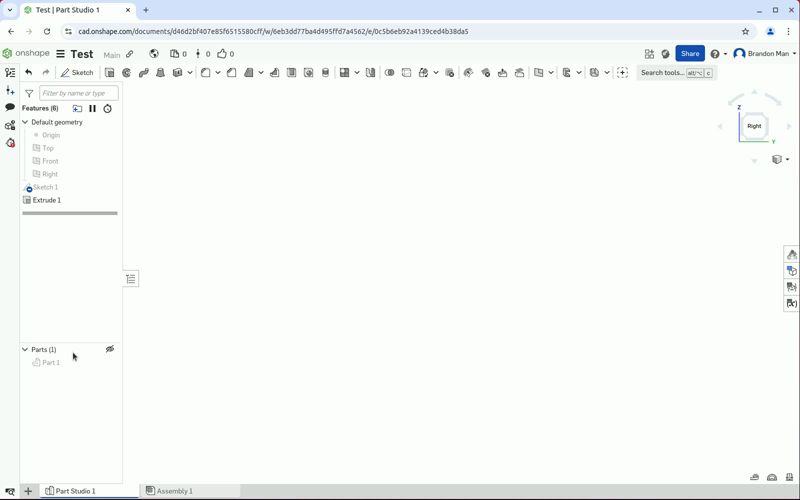
key_up(shift)
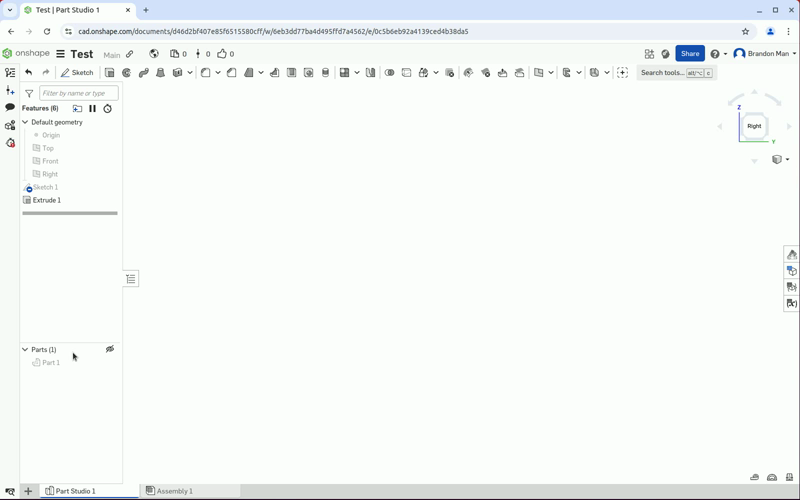
mouse_move(73, 352)
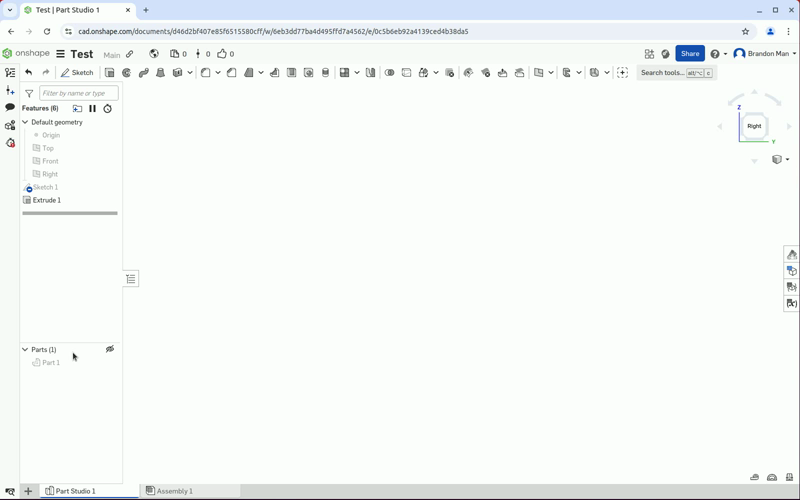
key(shift+y)
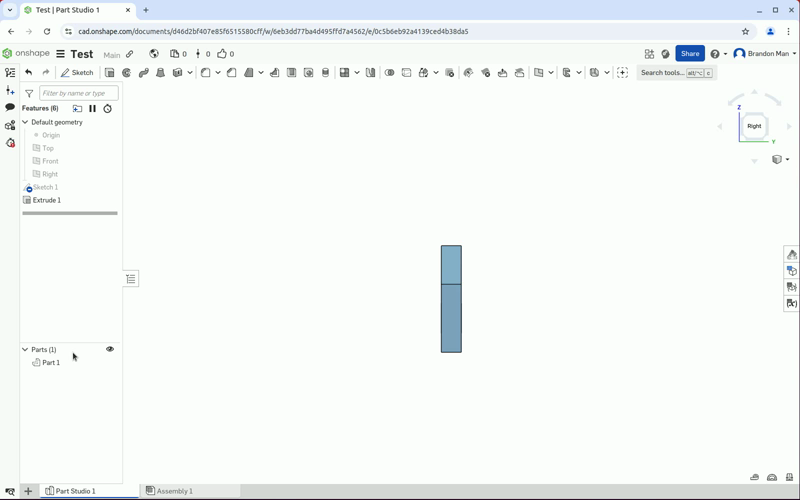
mouse_move(541, 75)
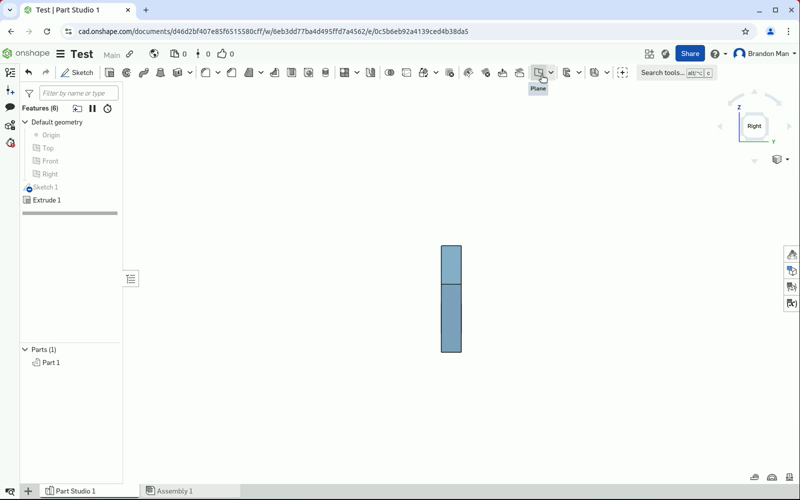
click(541, 75)
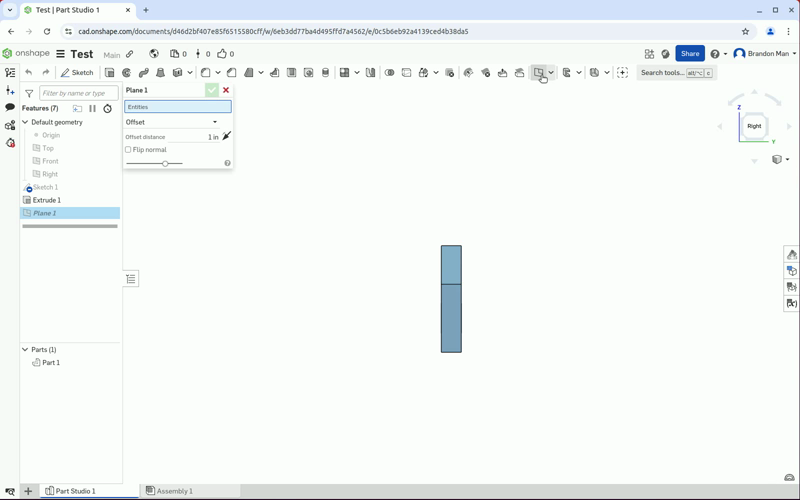
mouse_move(73, 176)
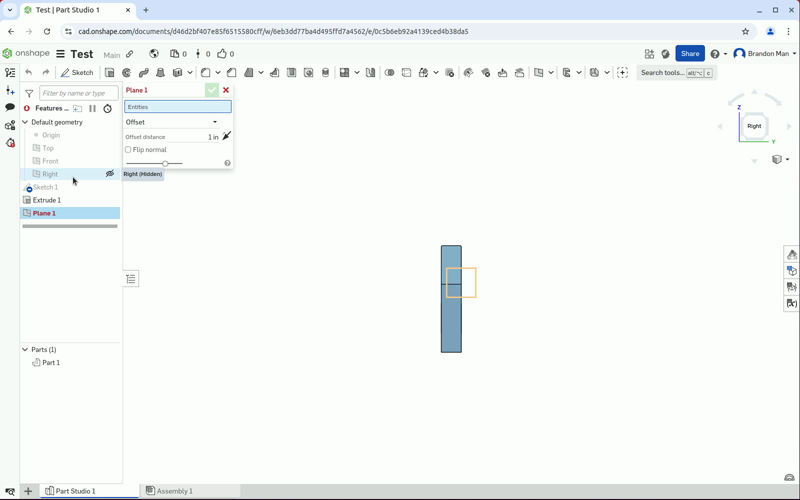
click(73, 176)
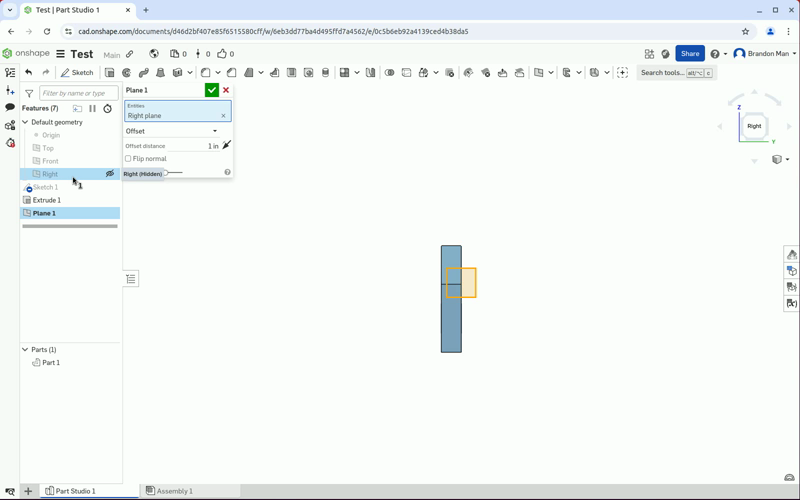
key(tab, 2)
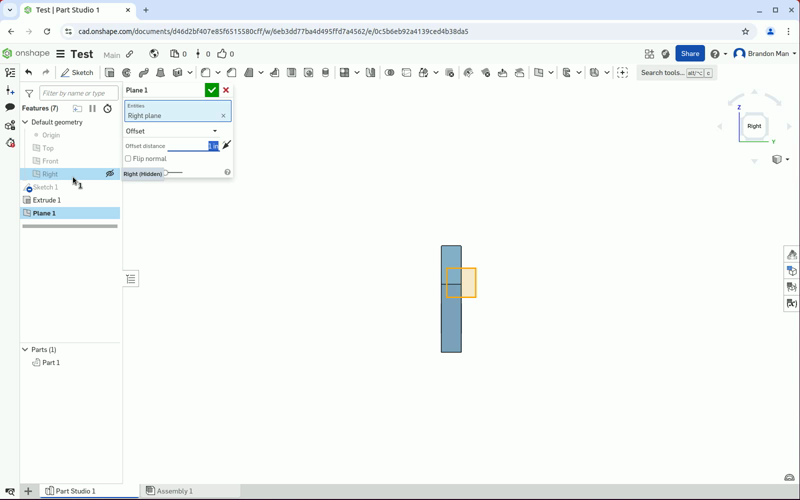
text(23.108)
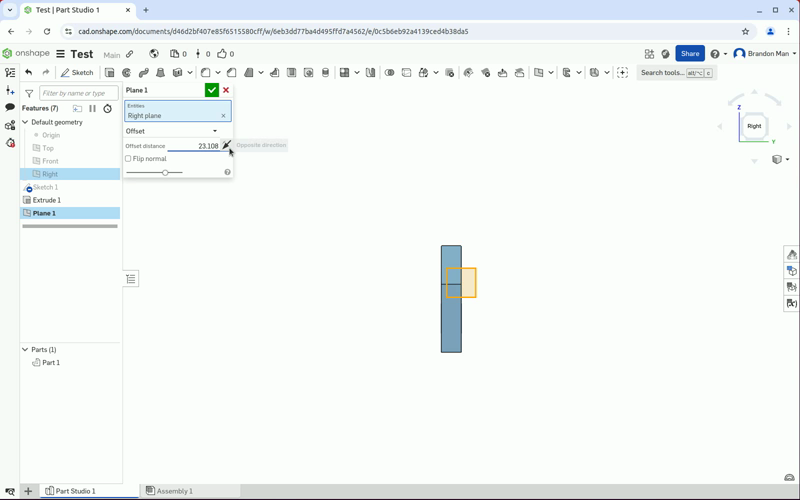
mouse_move(229, 147)
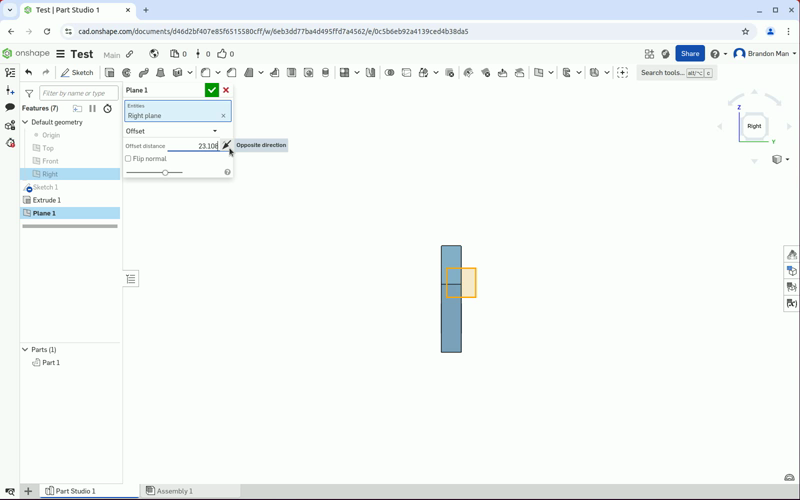
click(229, 147)
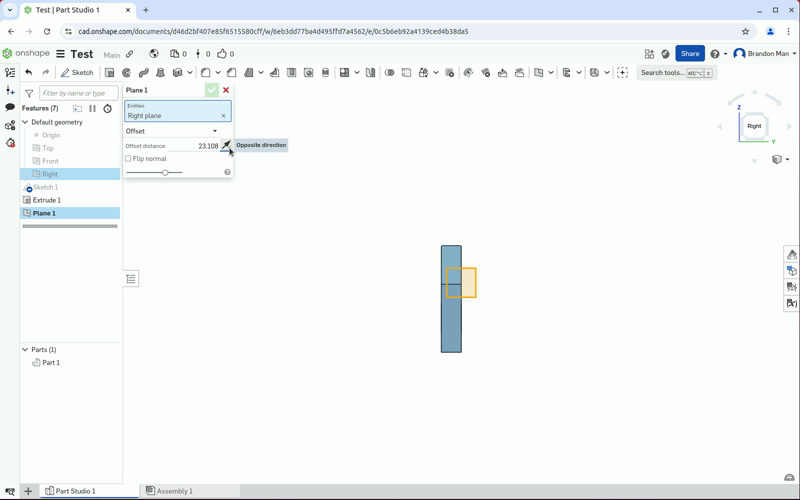
key(enter, 2)
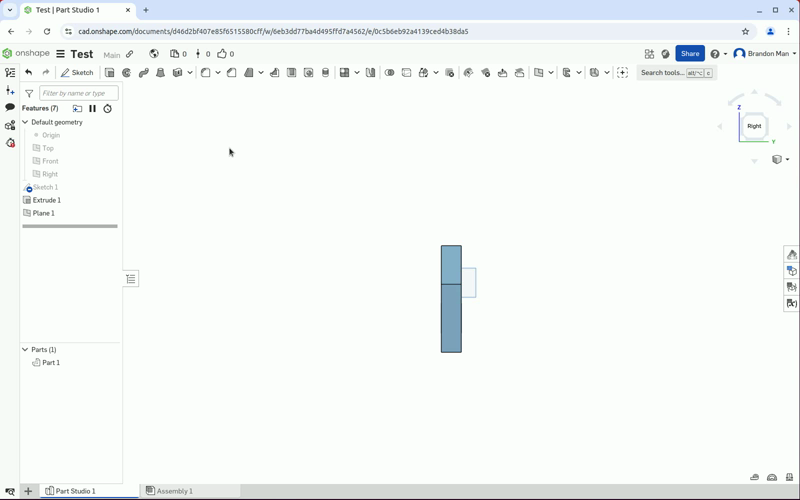
key(shift+s)
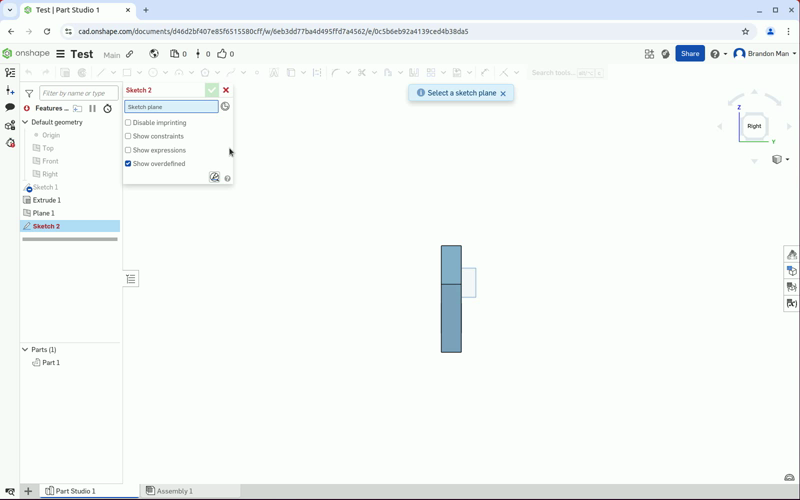
mouse_move(73, 215)
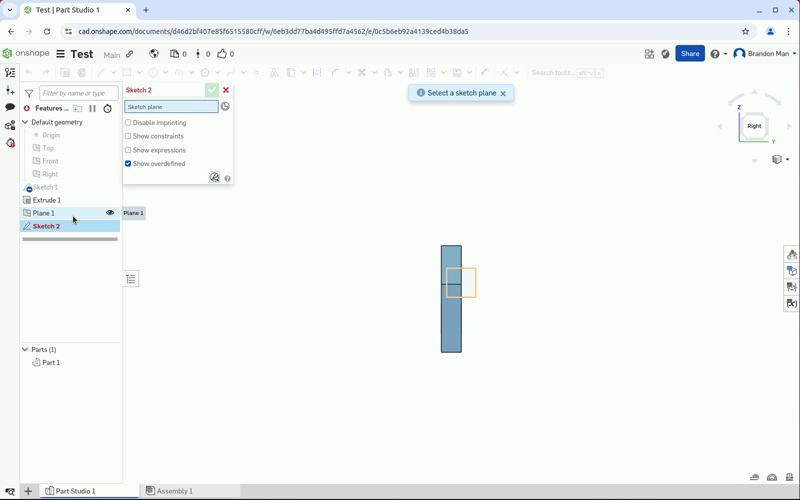
click(73, 215)
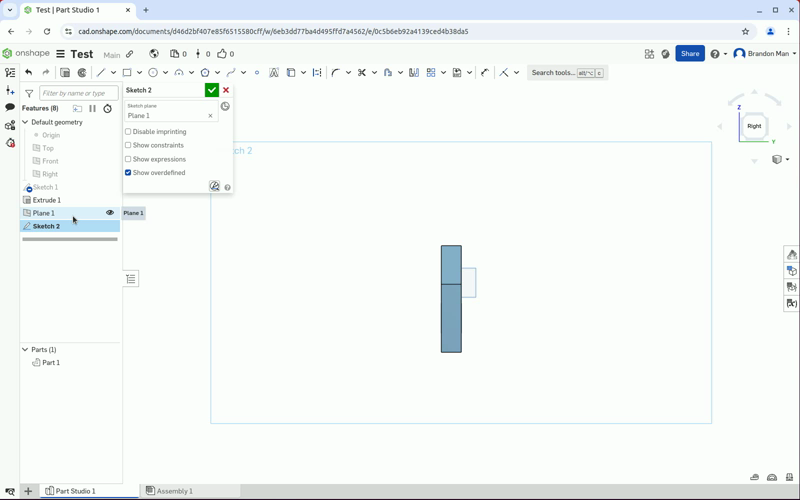
mouse_move(73, 352)
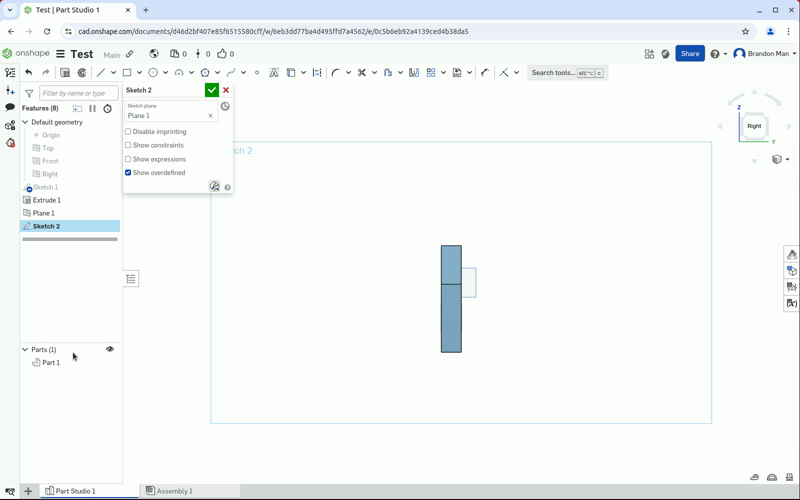
key(y)
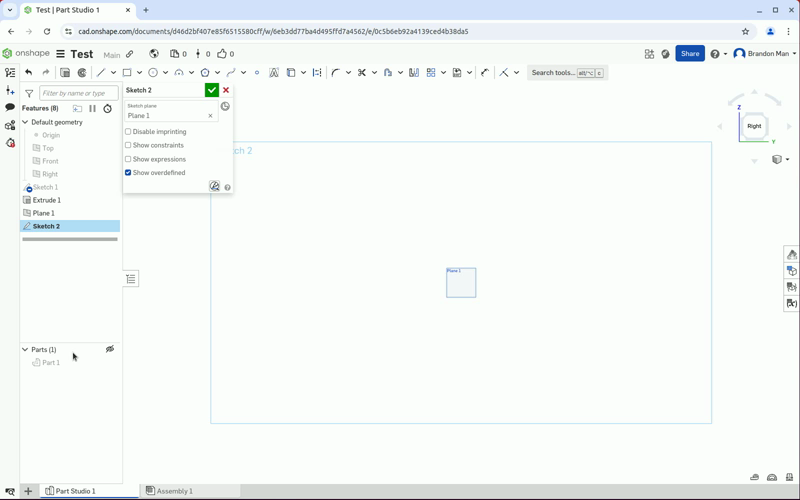
key(l)
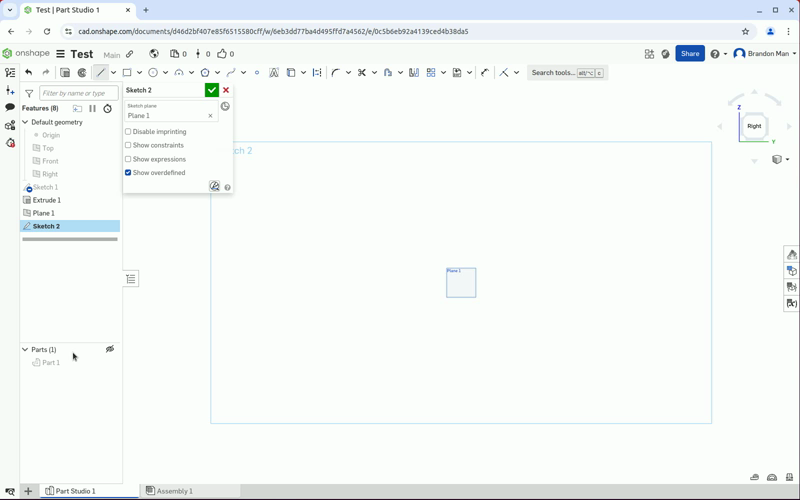
key_down(shift)
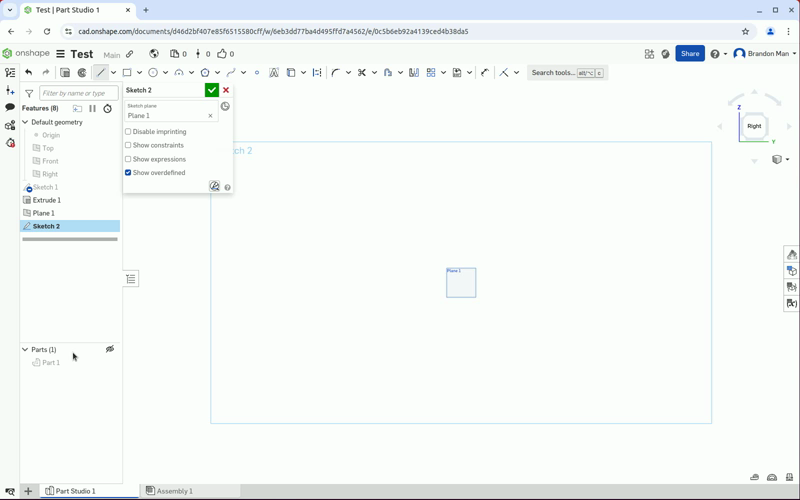
mouse_move(401, 352)
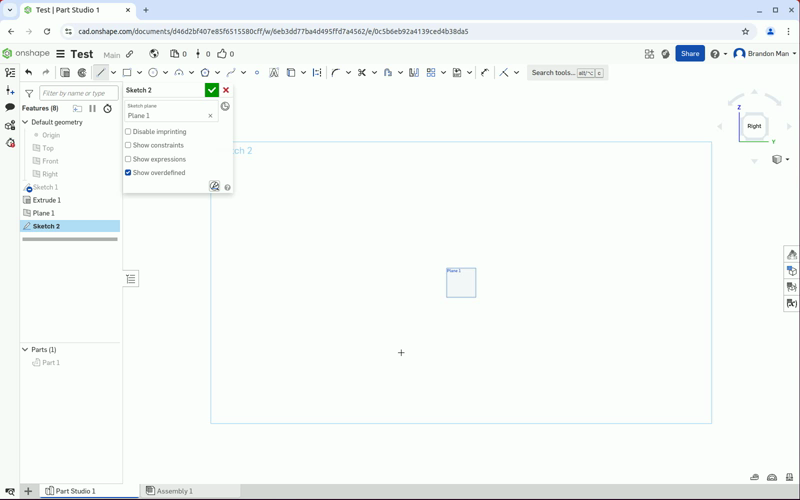
click(401, 352)
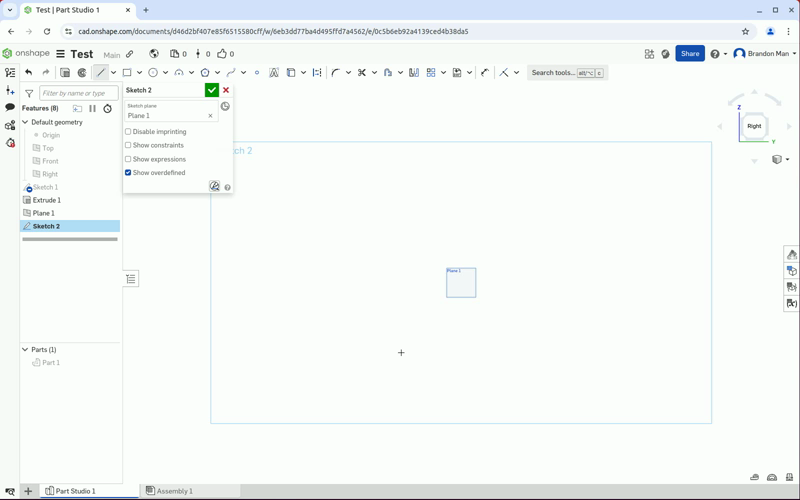
key_up(shift)
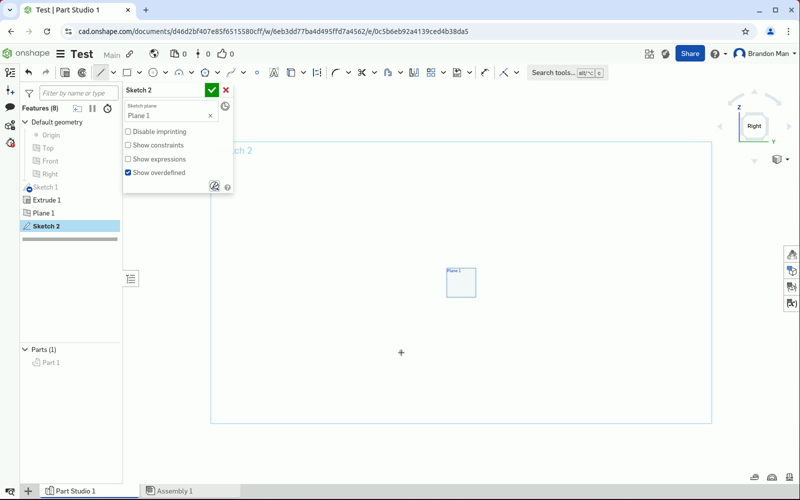
key_down(shift)
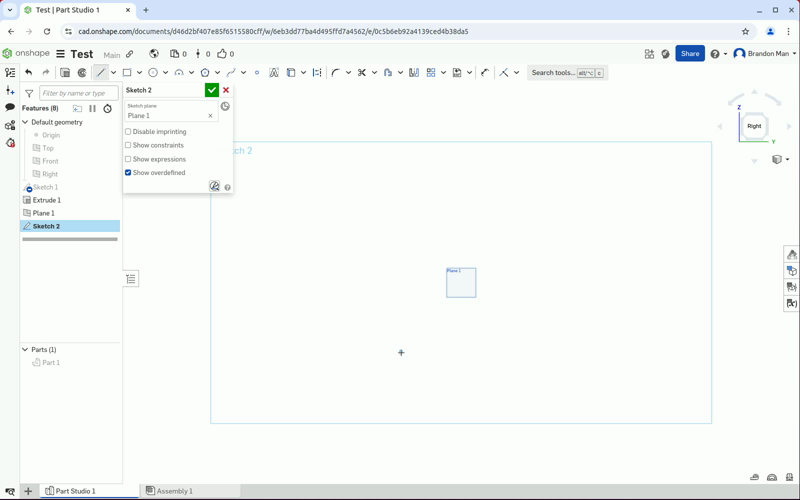
mouse_move(431, 352)
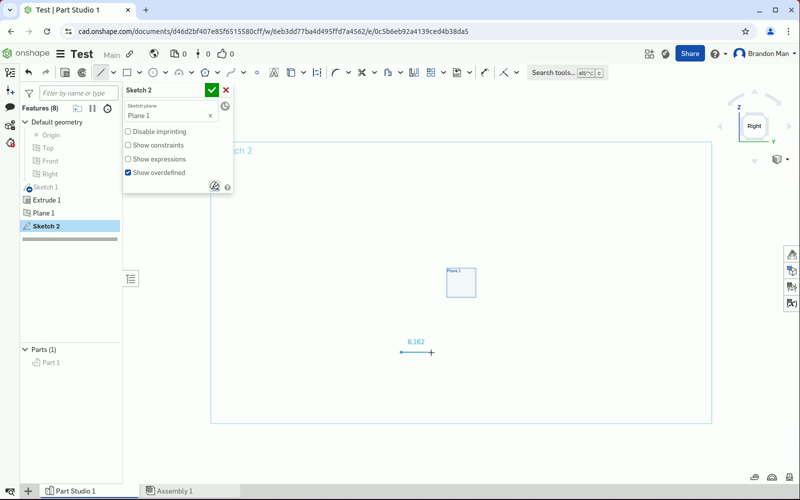
mouse_move(461, 352)
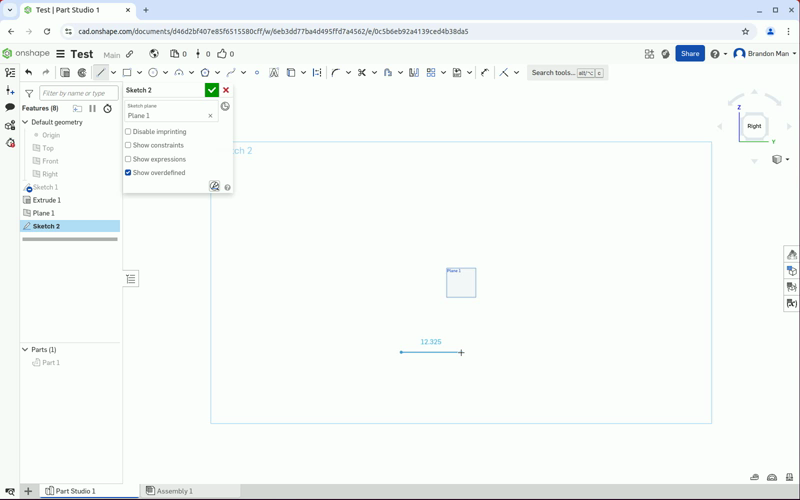
click(461, 352)
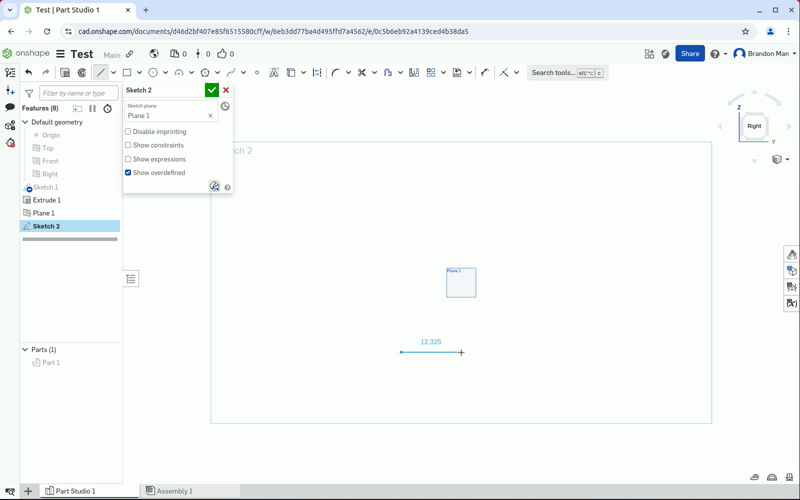
key_up(shift)
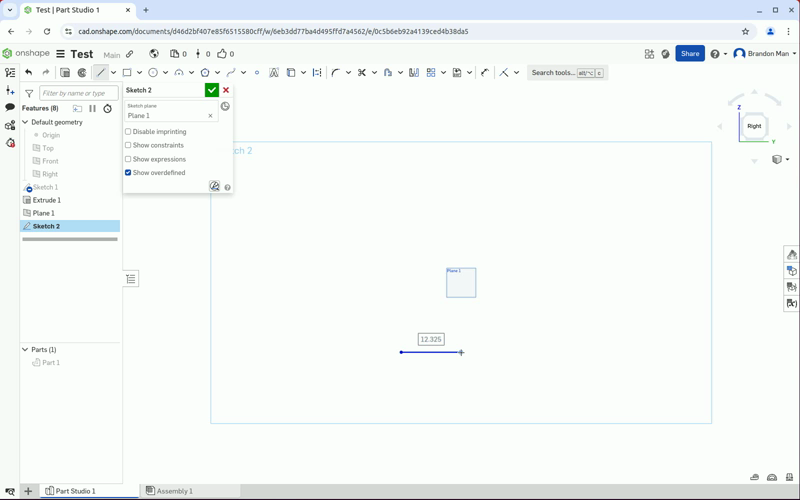
key_down(shift)
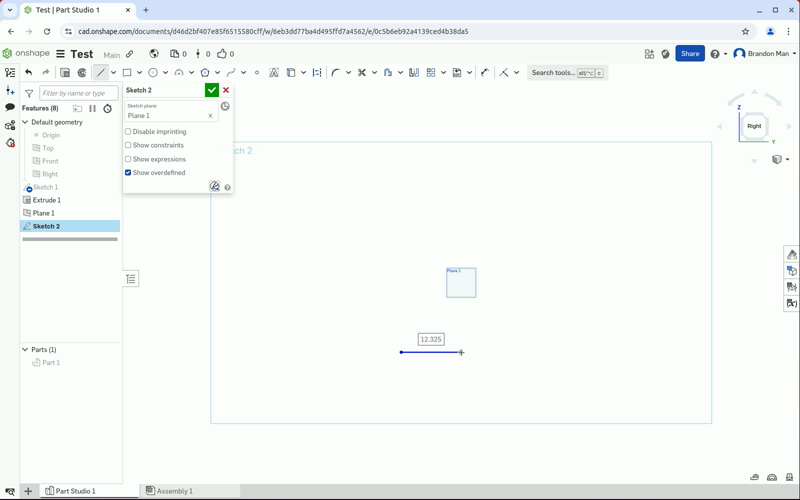
mouse_move(491, 352)
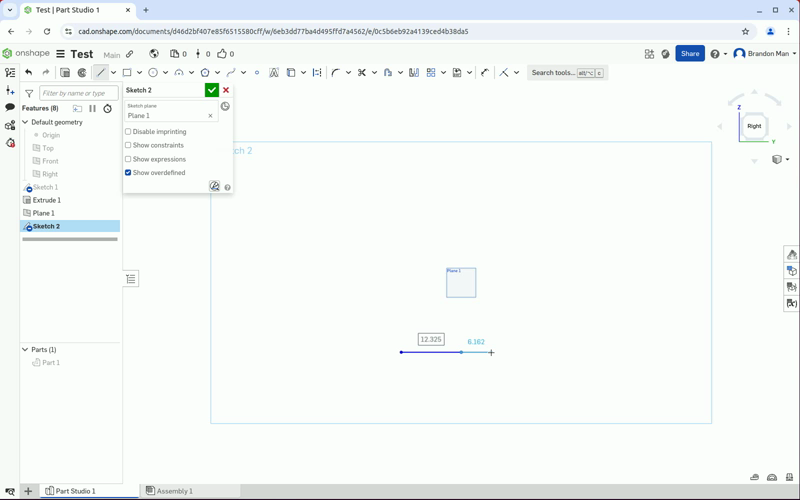
mouse_move(461, 312)
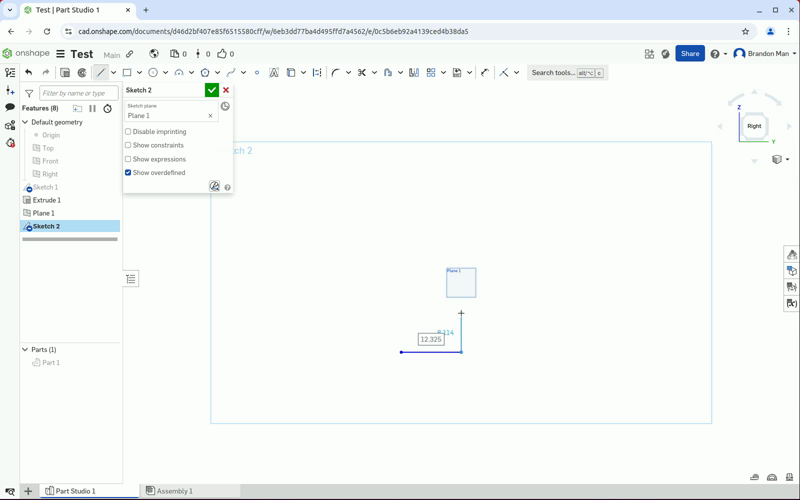
click(461, 312)
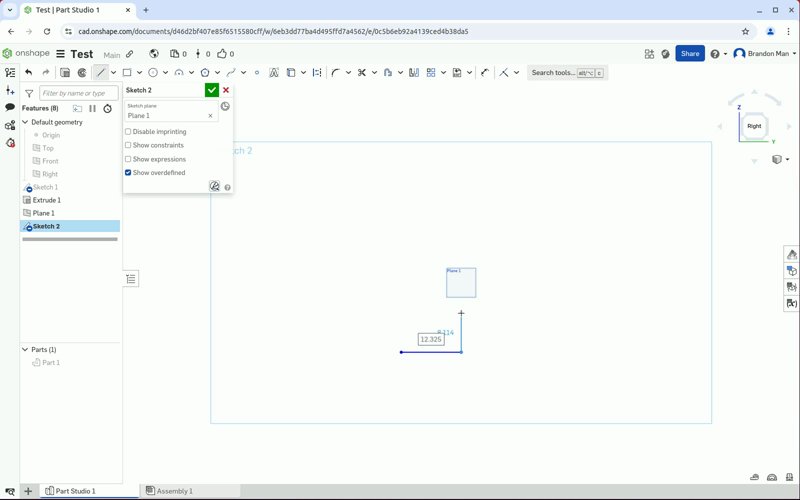
key_up(shift)
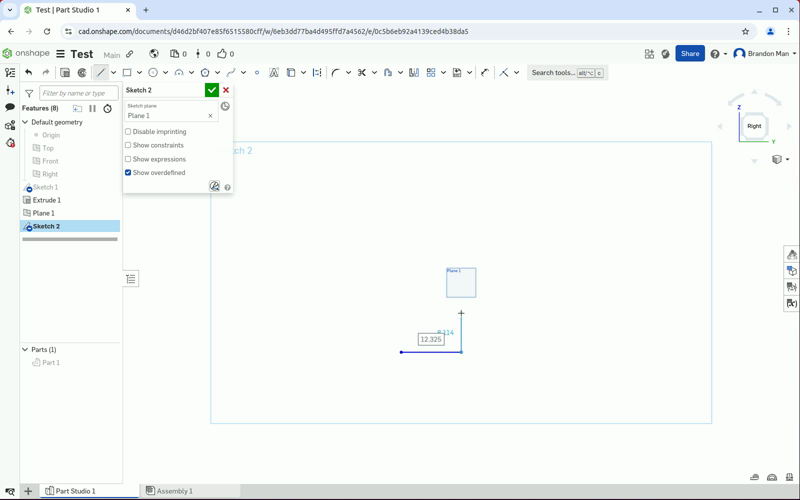
key_down(shift)
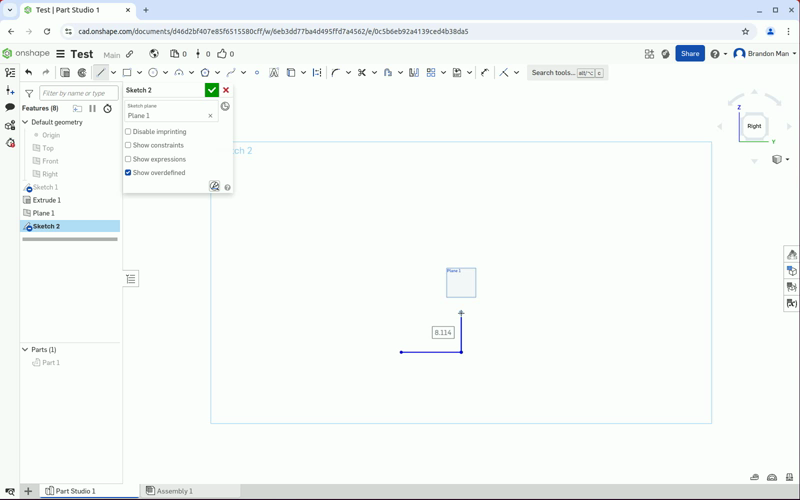
mouse_move(491, 312)
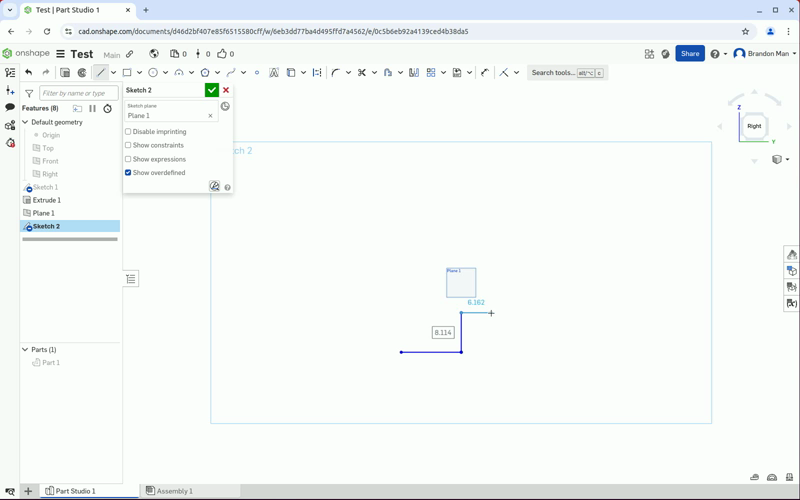
mouse_move(431, 261)
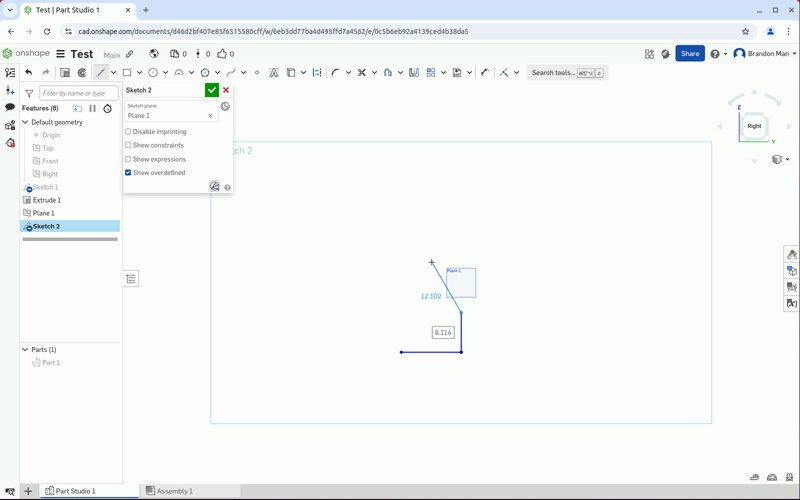
click(431, 261)
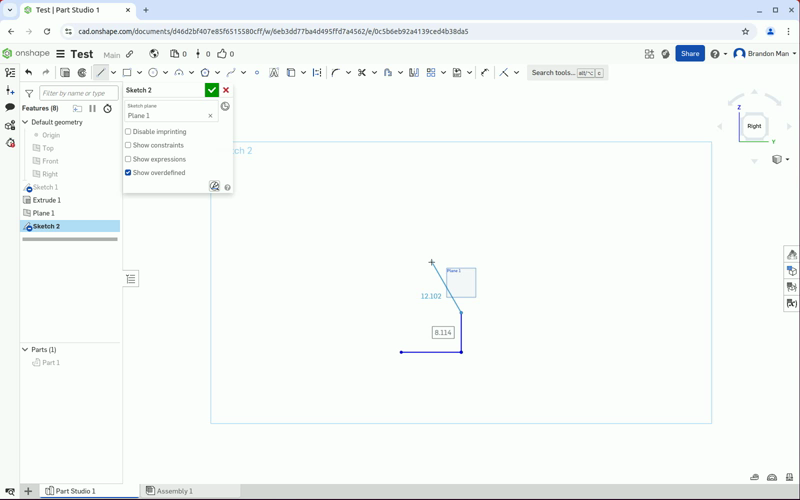
key_up(shift)
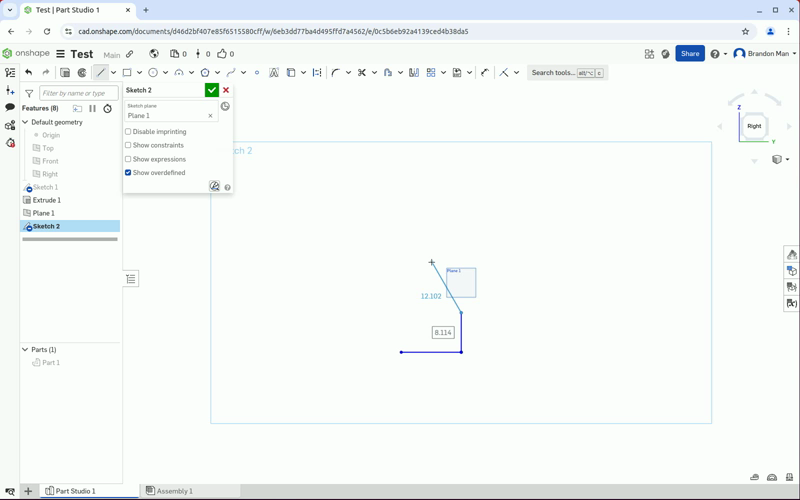
key_down(shift)
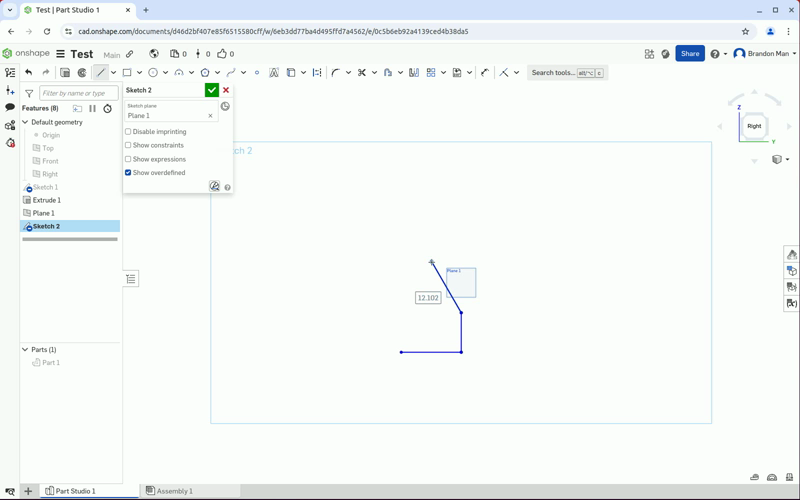
mouse_move(461, 261)
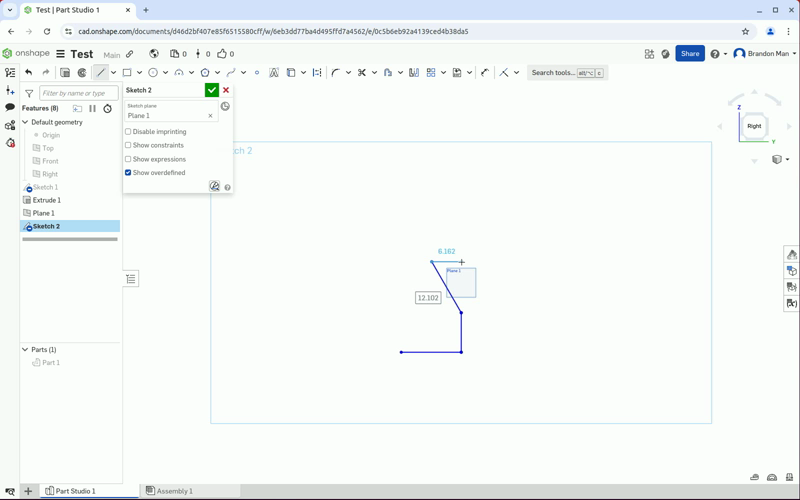
mouse_move(401, 261)
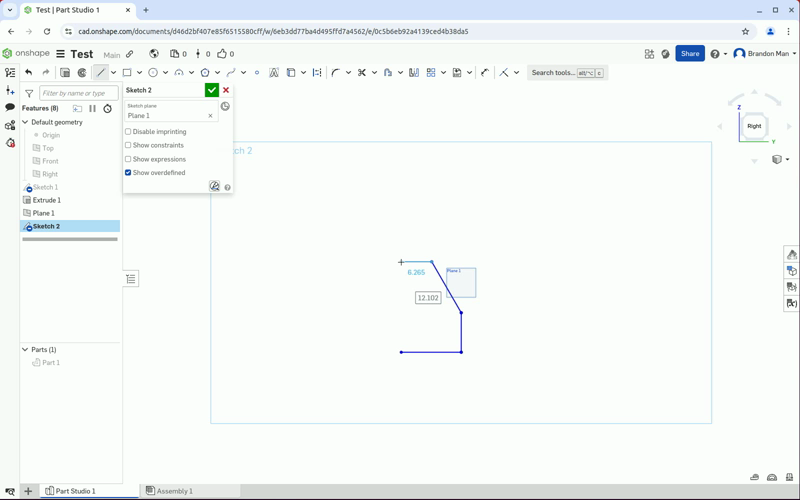
click(401, 261)
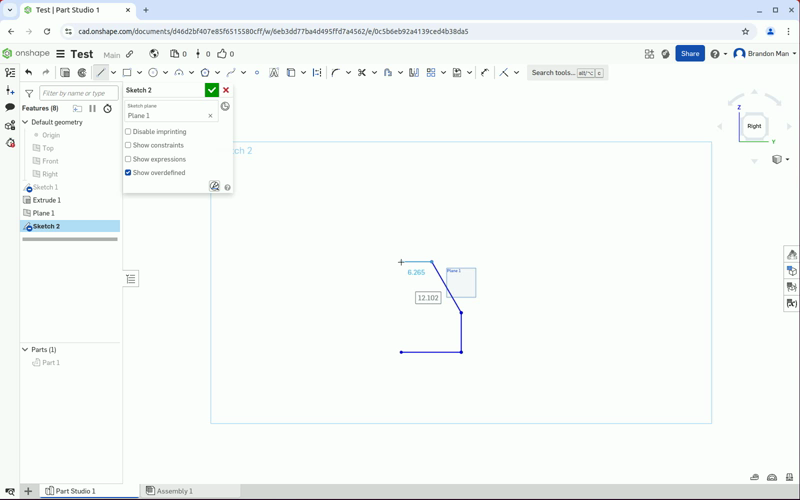
key_up(shift)
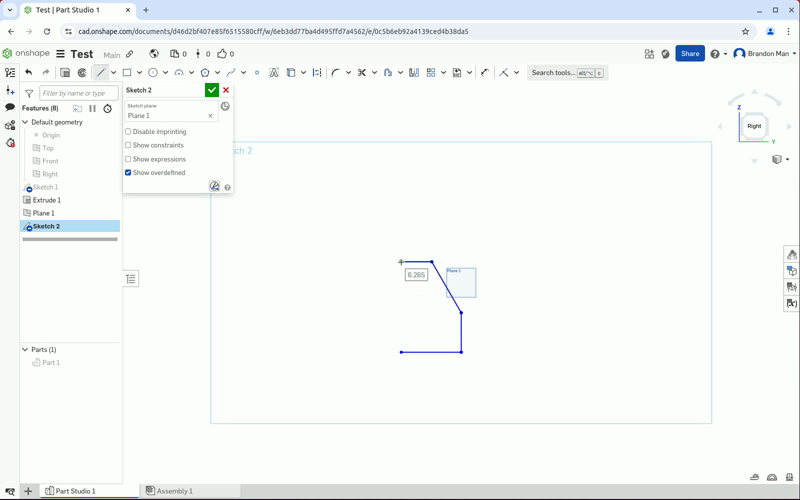
key_down(shift)
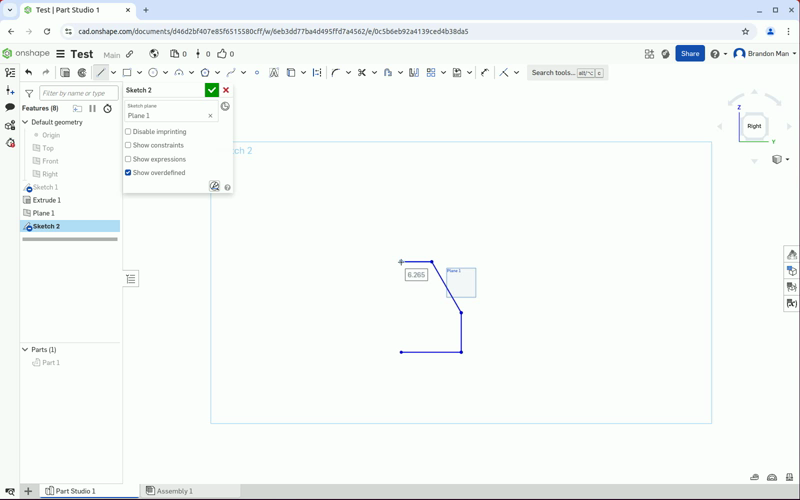
mouse_move(401, 352)
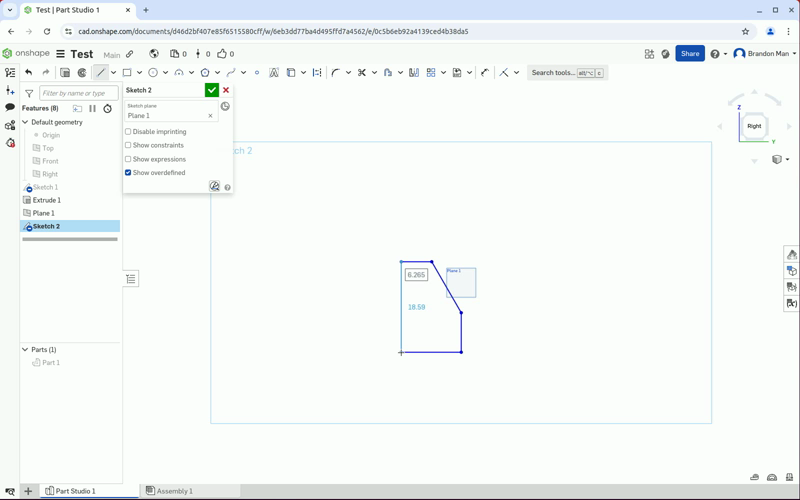
key_up(shift)
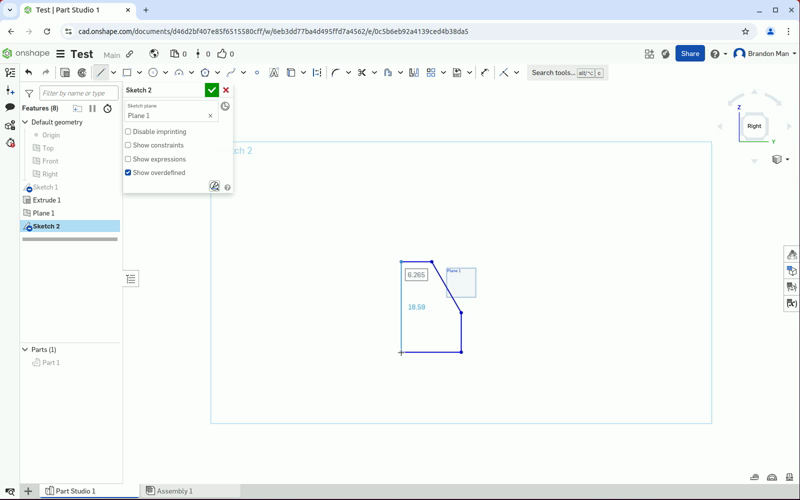
click(401, 352)
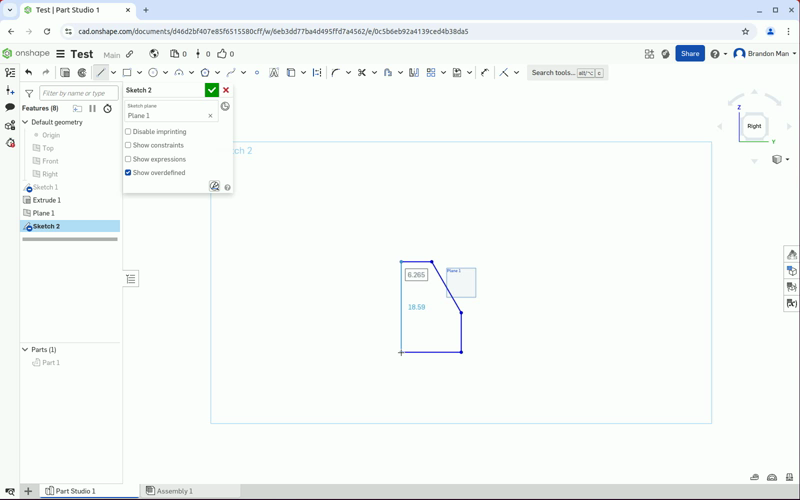
key(esc)
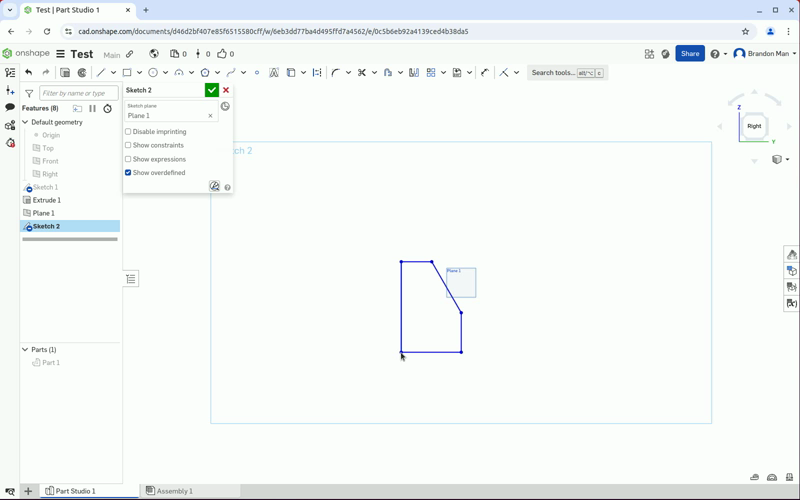
mouse_move(427, 273)
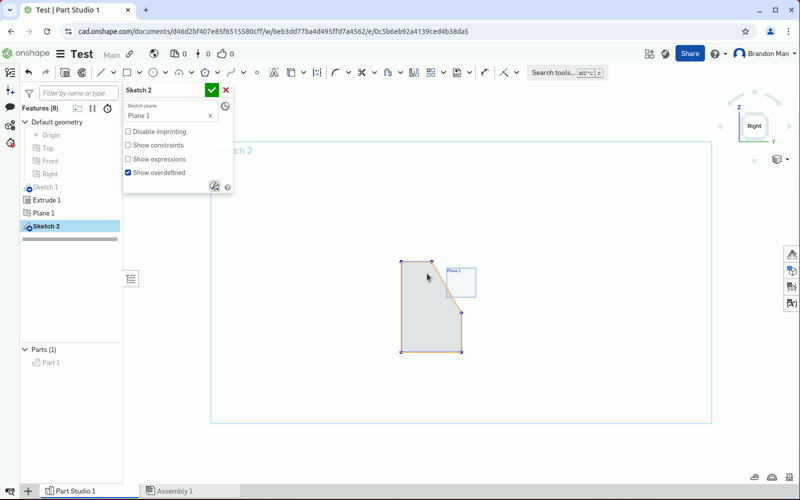
click(427, 273)
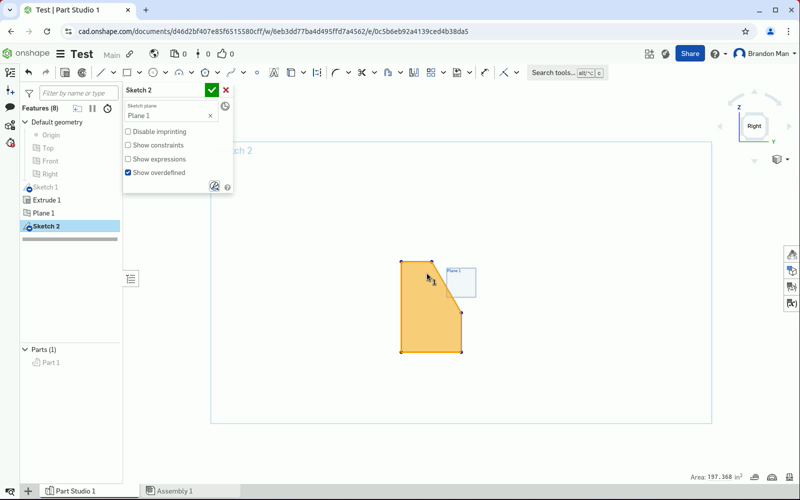
mouse_move(73, 352)
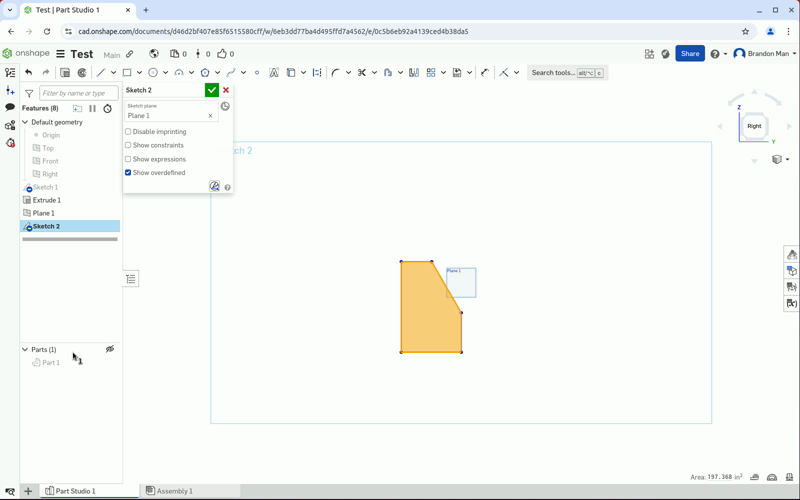
key(shift+y)
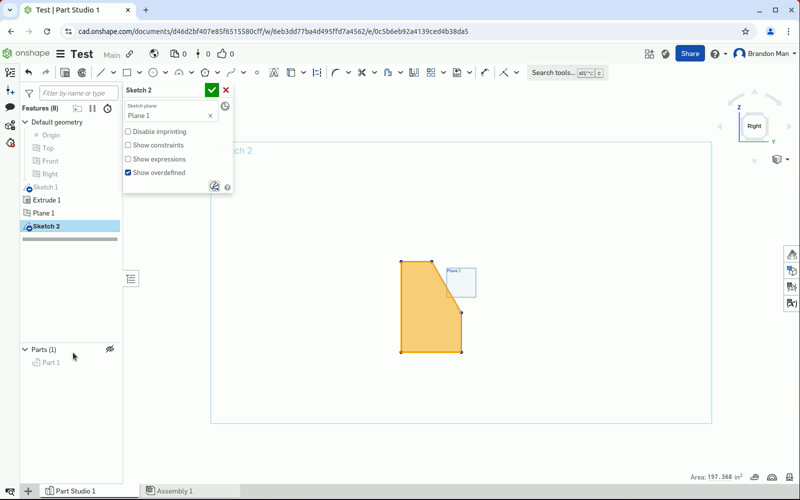
key(shift+e)
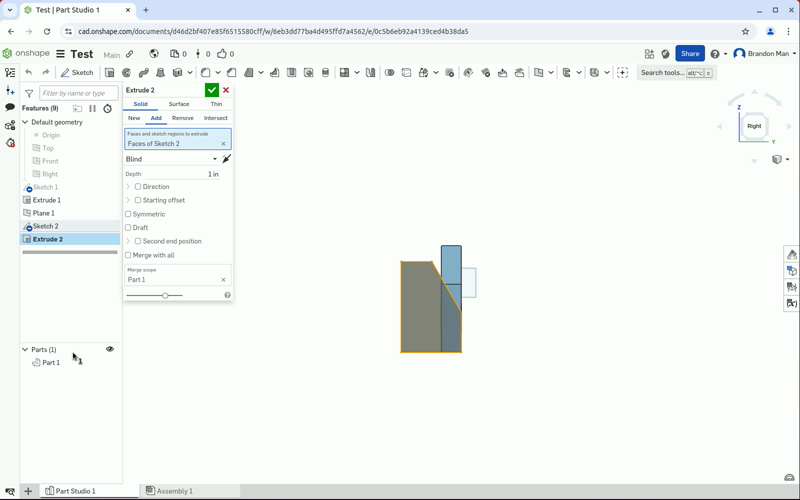
mouse_move(143, 106)
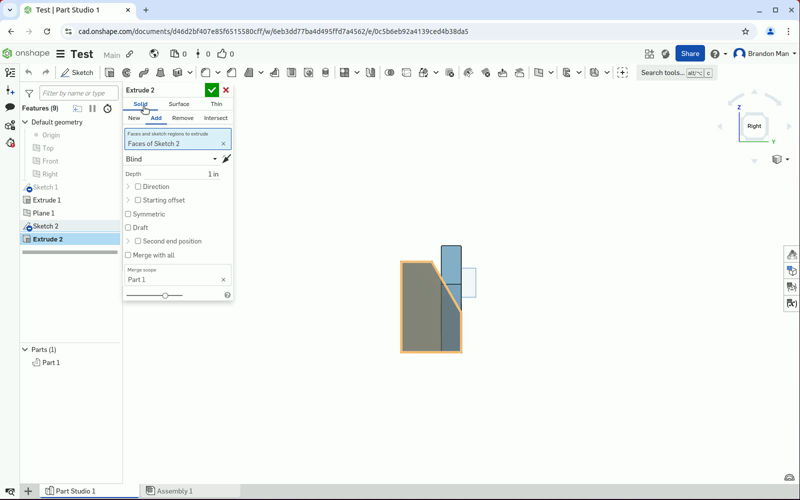
click(143, 106)
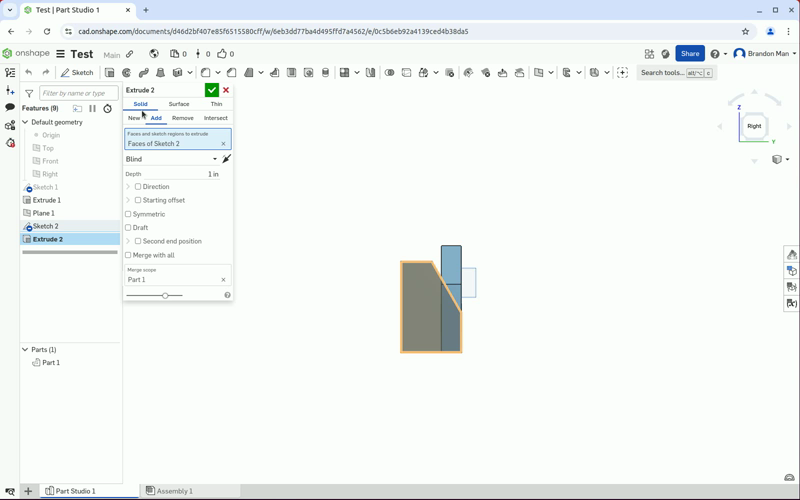
mouse_move(137, 120)
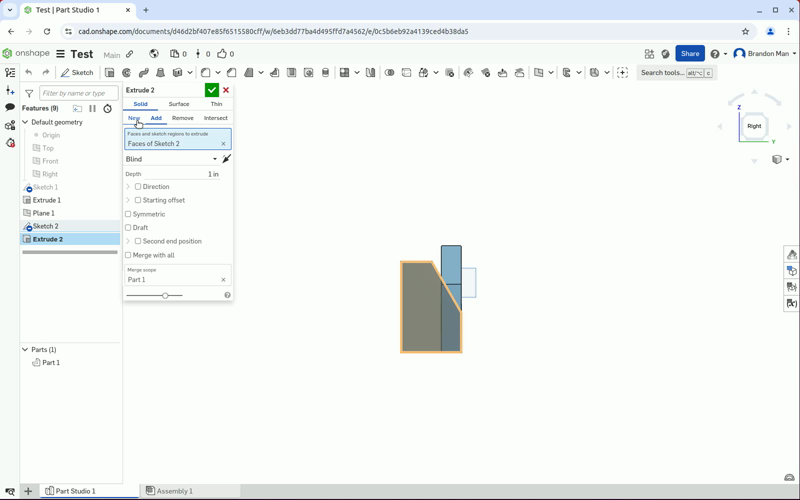
click(137, 120)
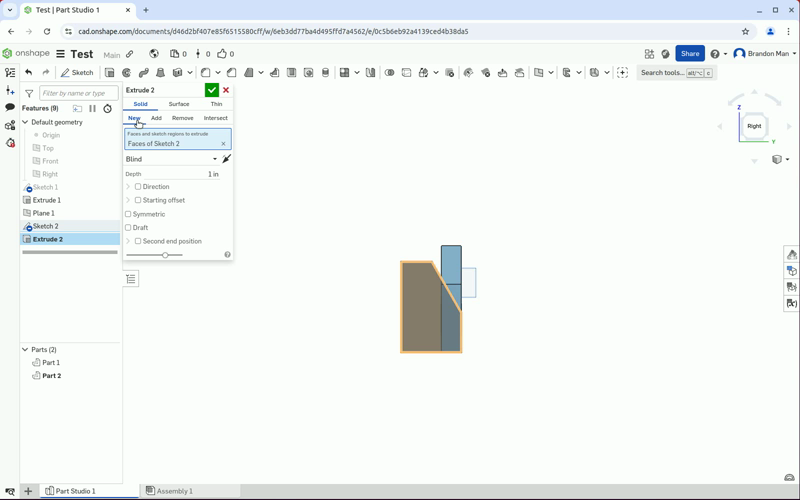
key(tab, 4)
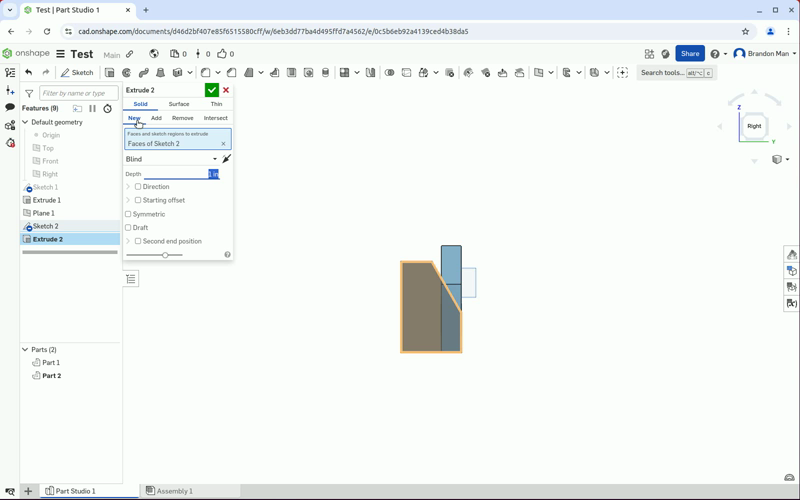
text(-4.092)
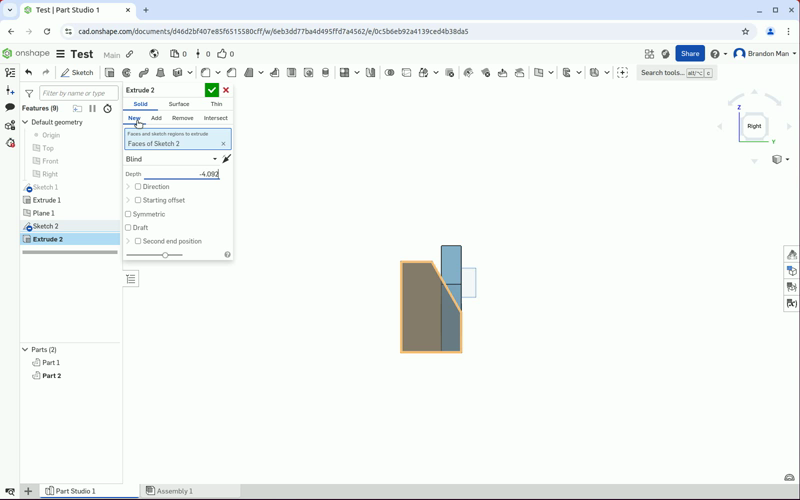
key(enter)
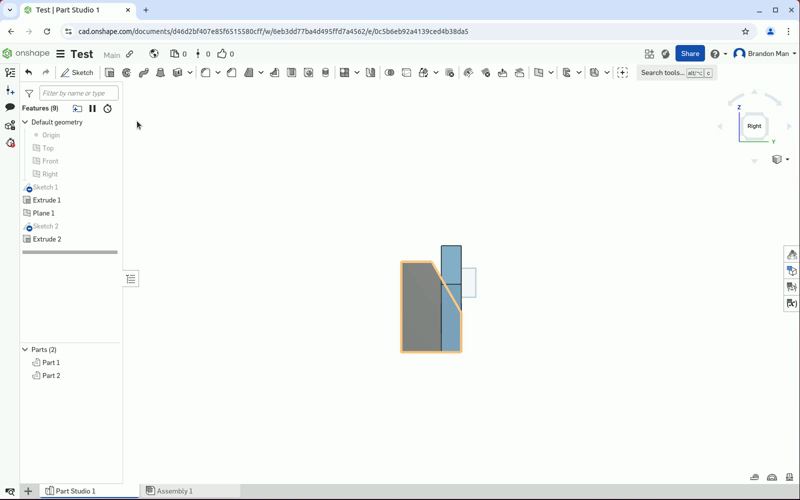
key(shift+h)
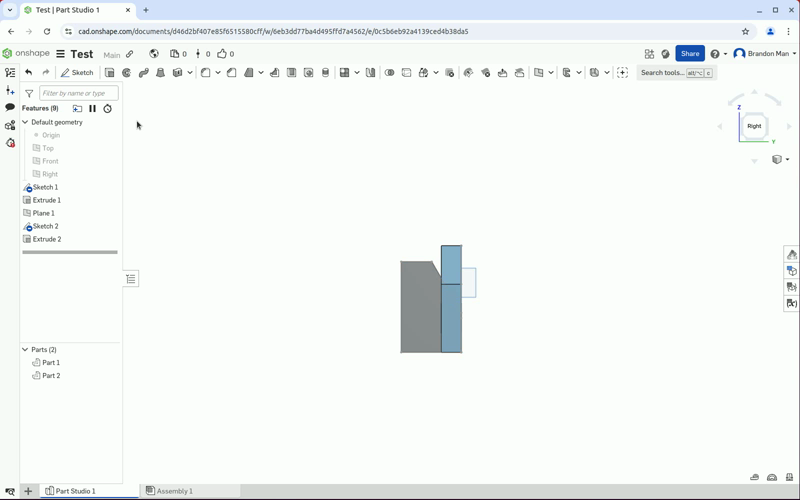
key(shift+h)
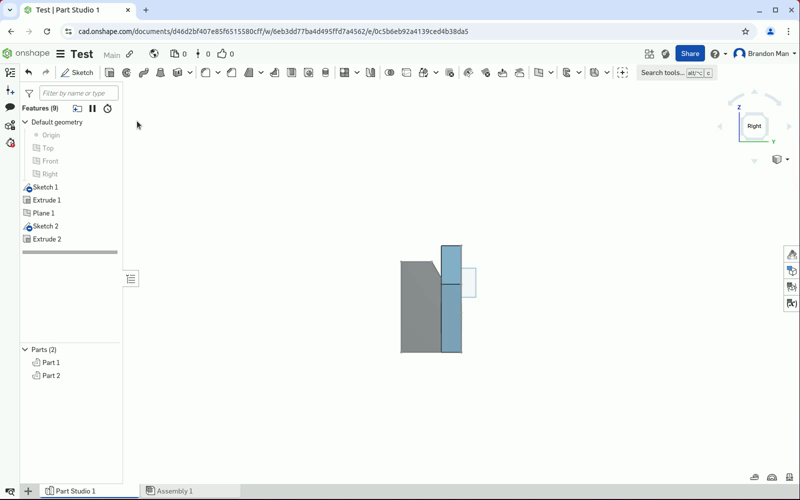
key(shift+7)
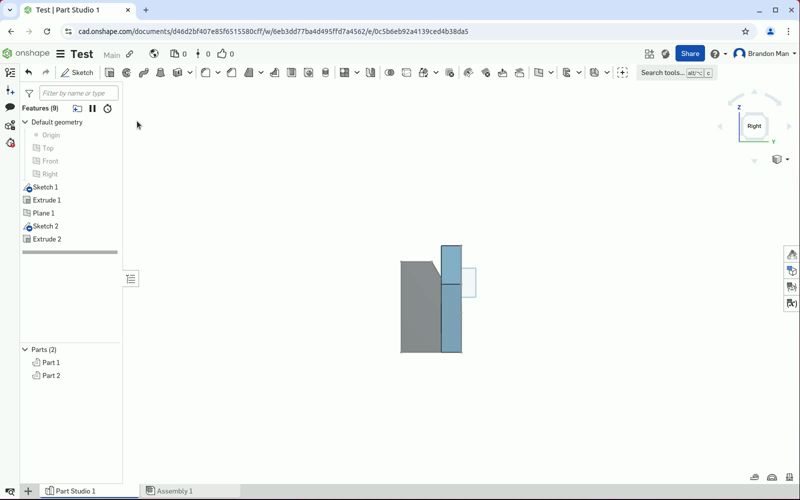
key(right, 2)
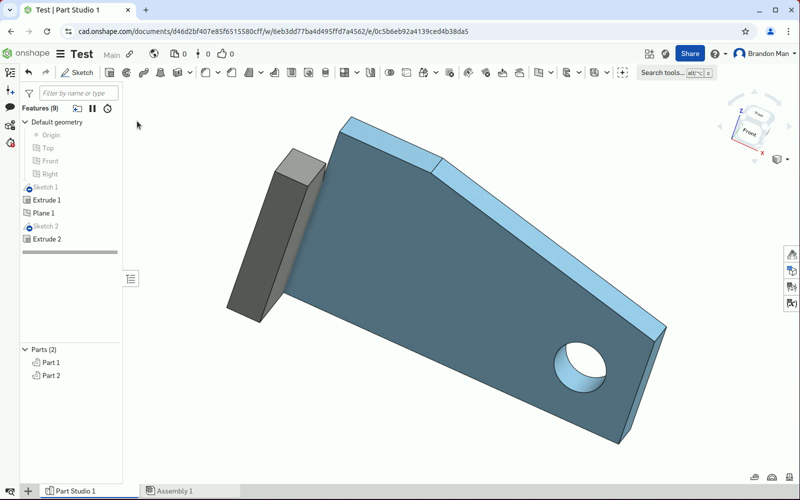
key(down, 2)
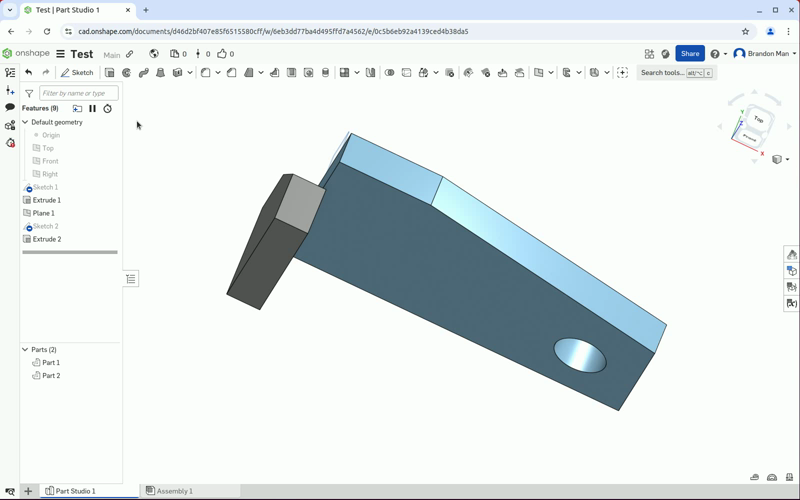
key(up, 2)
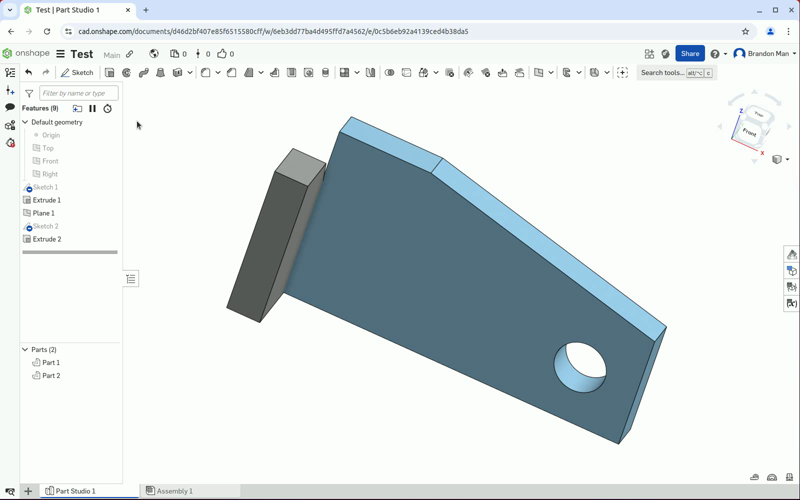
key(left, 2)
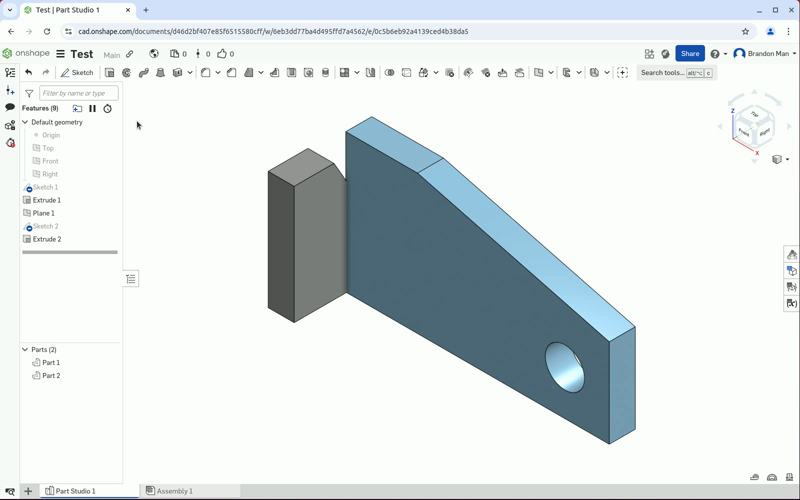
mouse_move(73, 189)
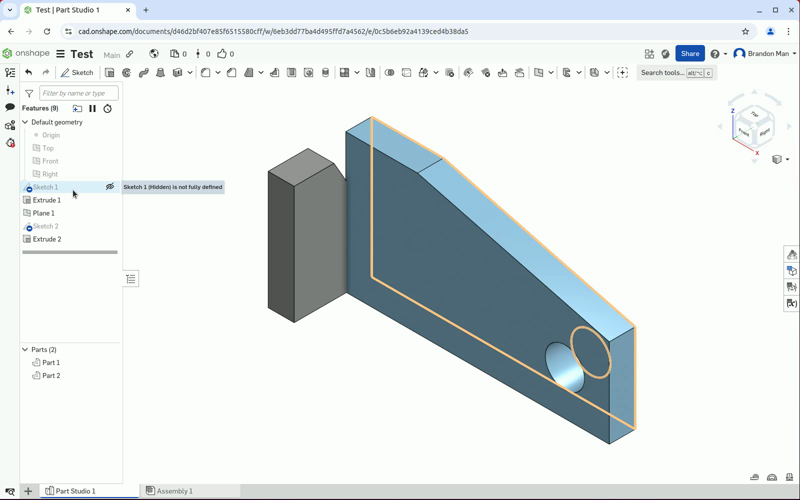
click(73, 189)